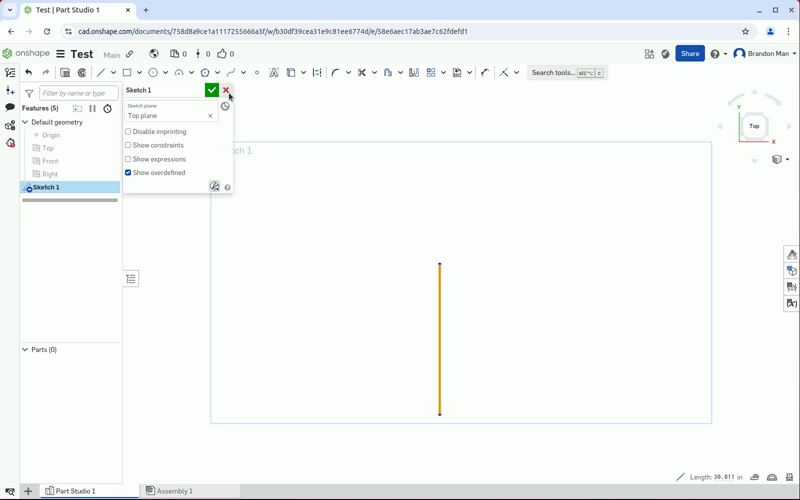
key(shift+h)
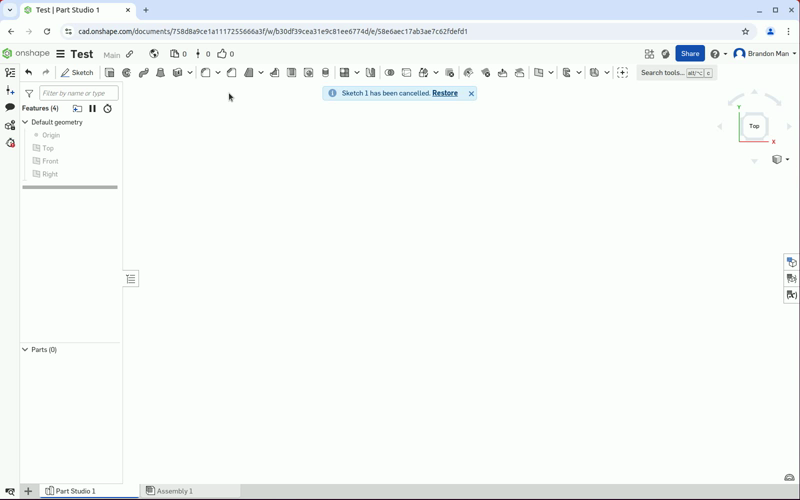
mouse_move(73, 352)
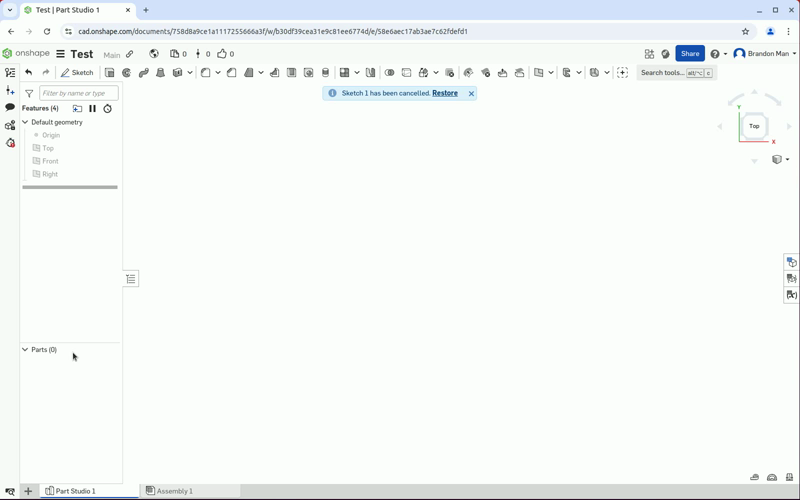
key(y)
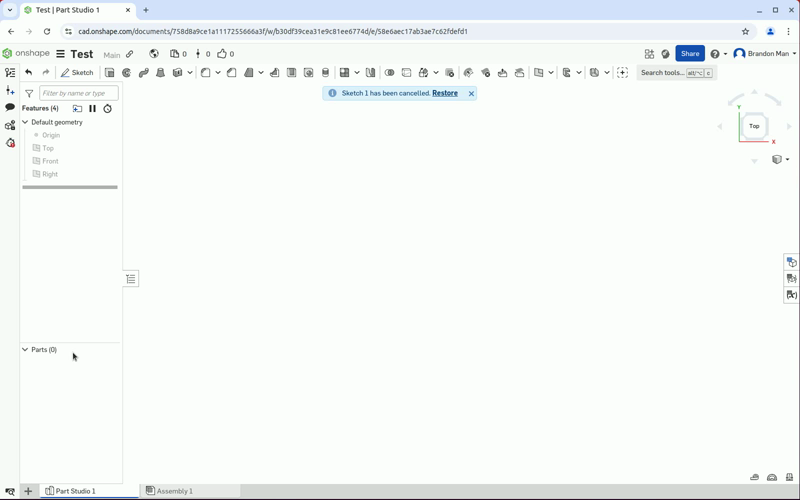
key(shift+p)
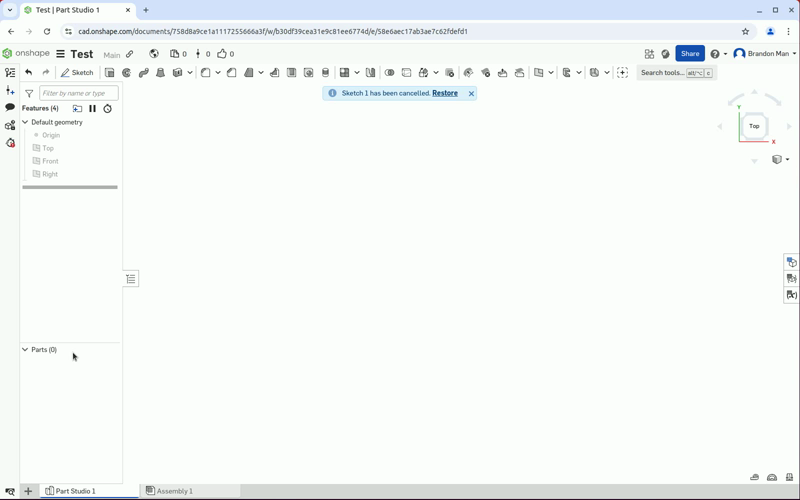
key(space)
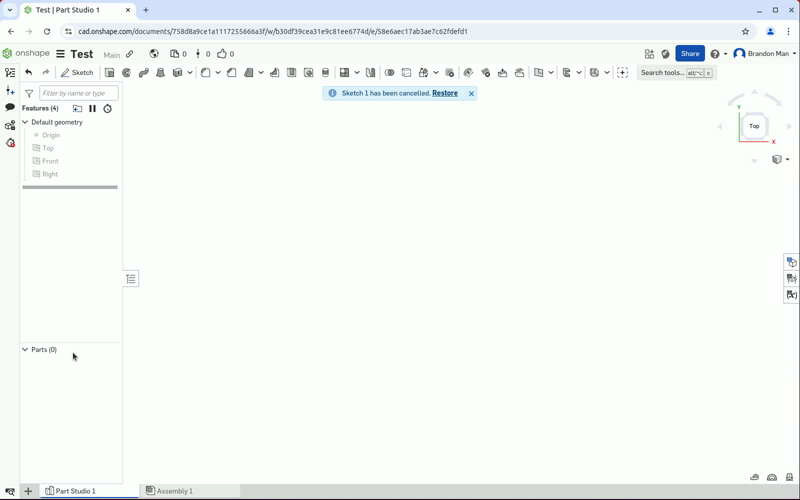
key_down(shift)
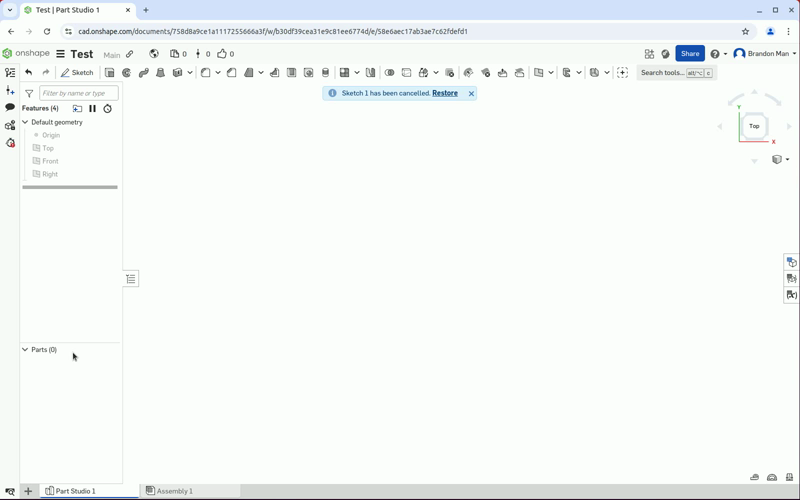
key(up)
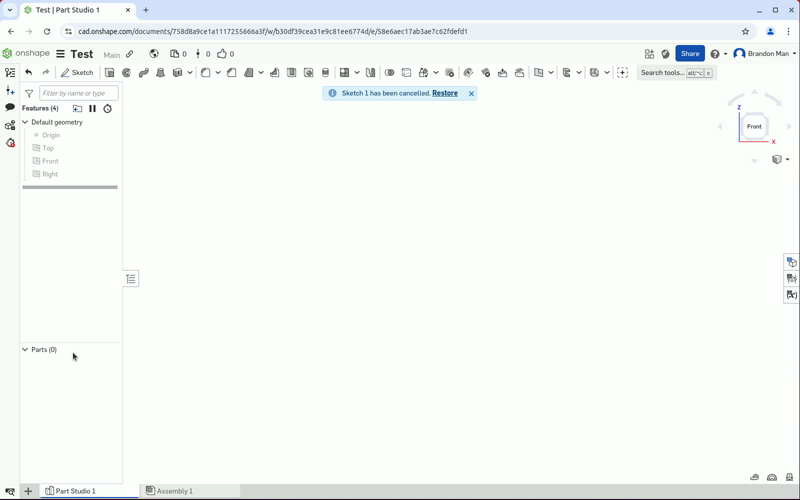
key_up(shift)
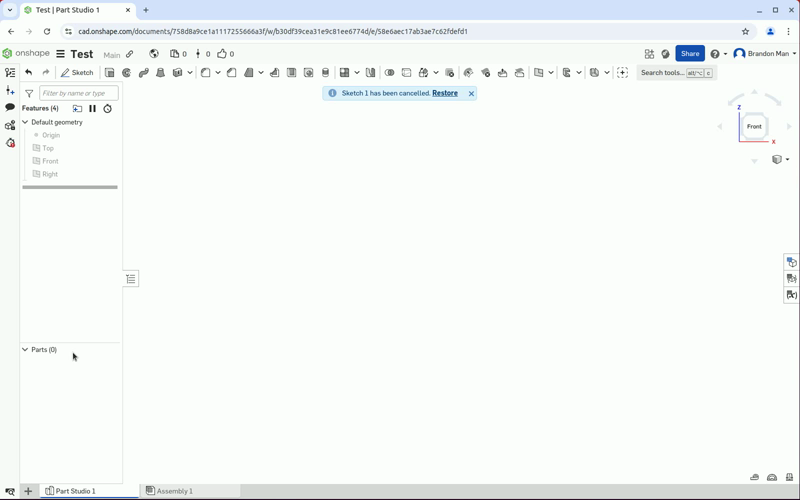
mouse_move(73, 352)
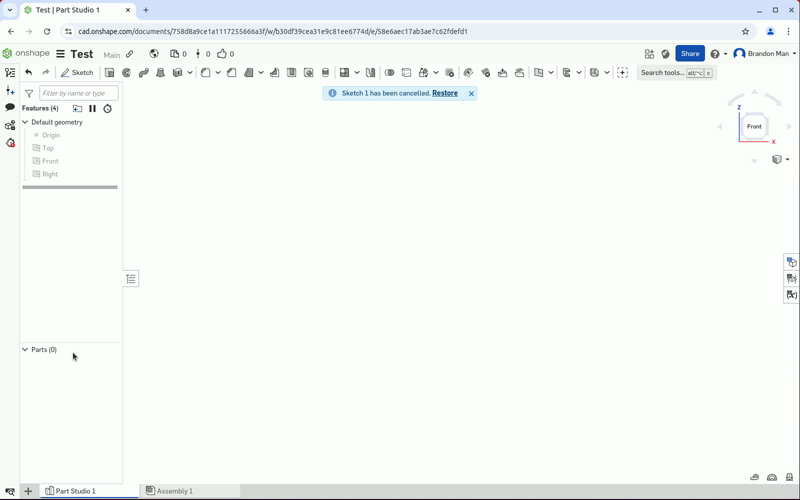
key(shift+y)
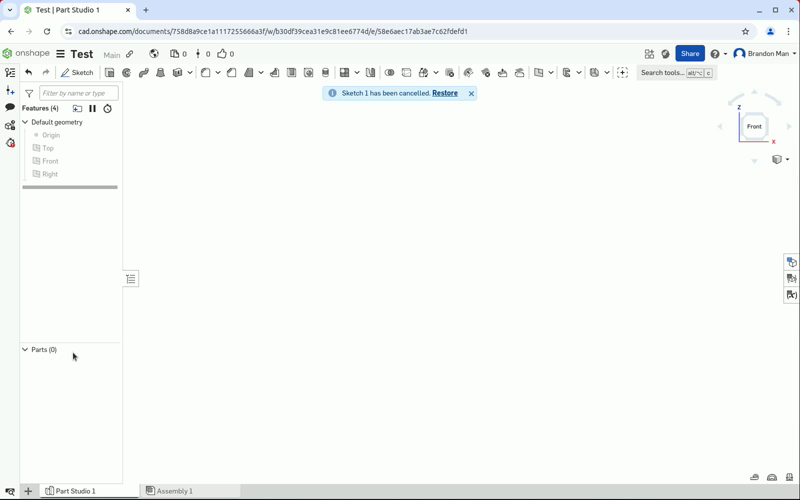
key(shift+s)
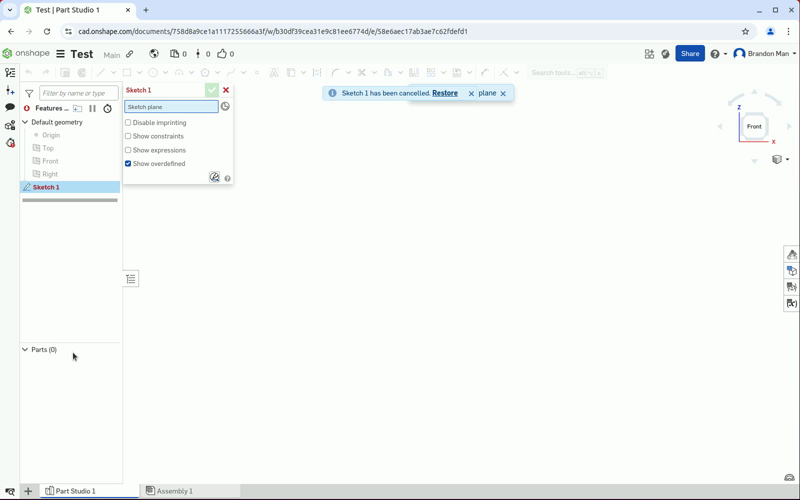
mouse_move(73, 163)
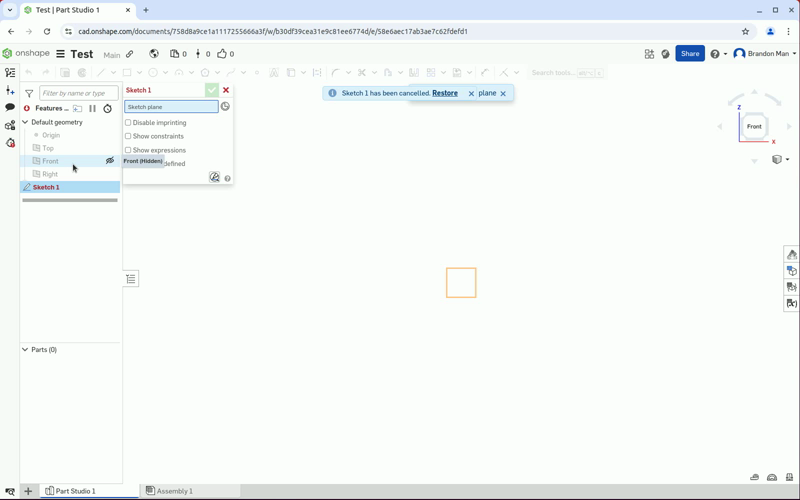
click(73, 163)
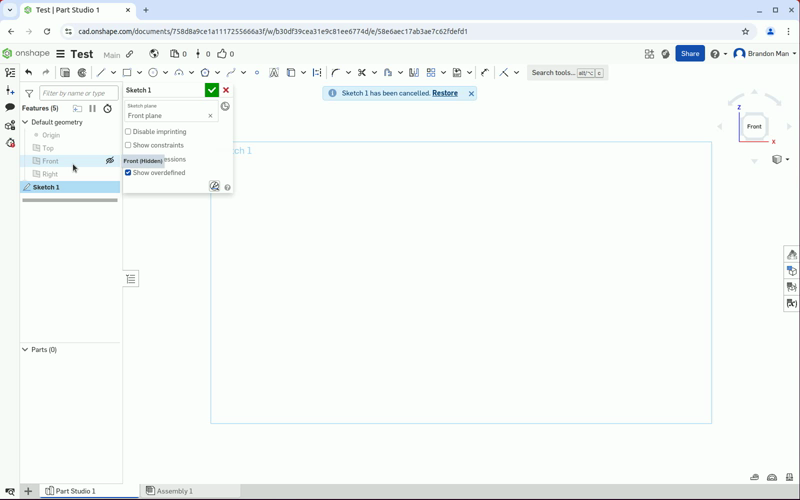
mouse_move(73, 352)
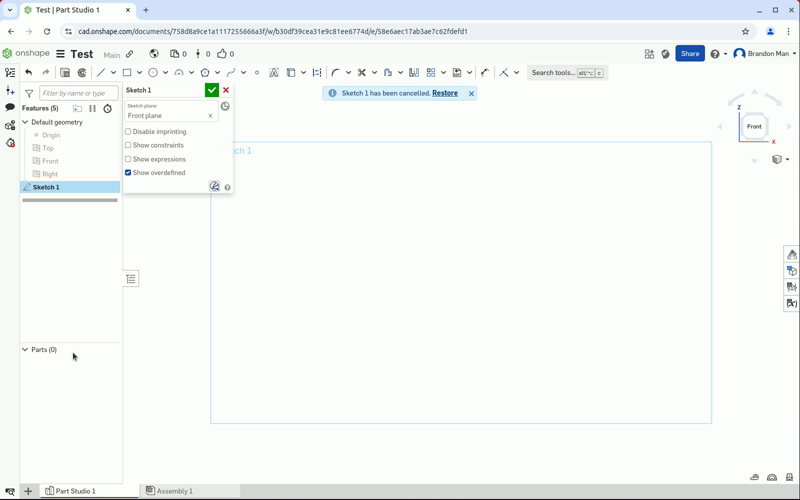
key(y)
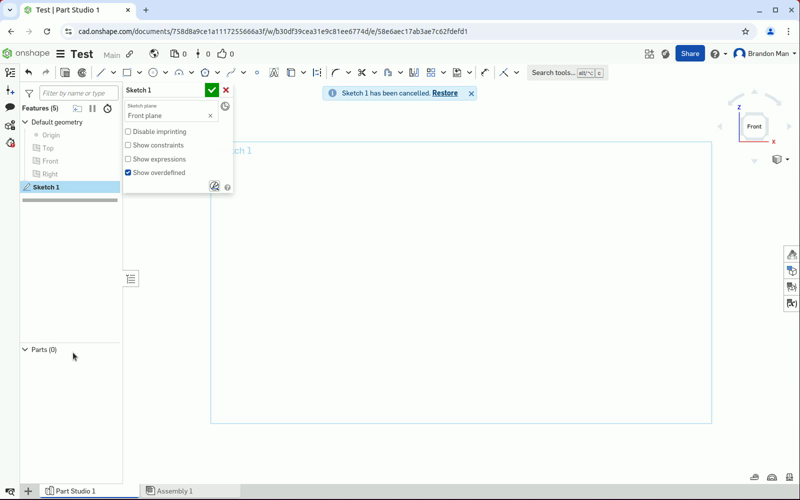
key(l)
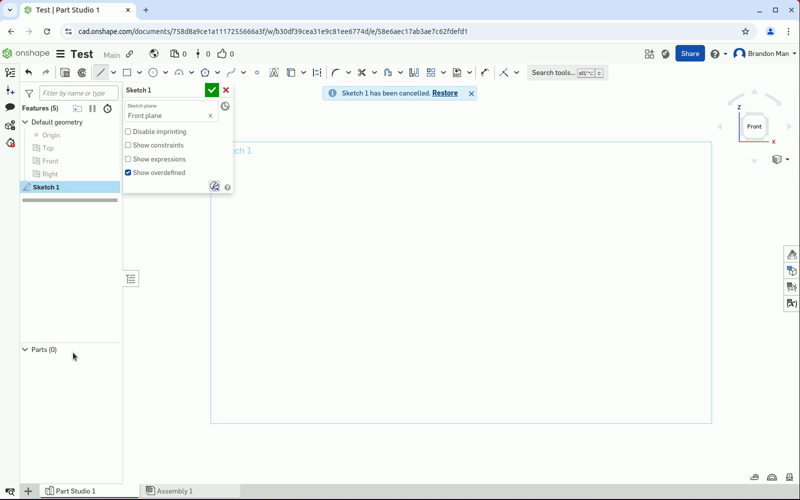
key_down(shift)
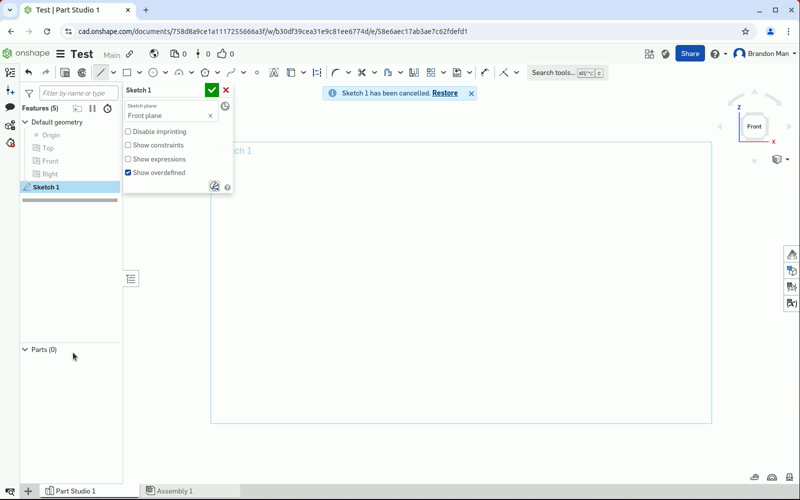
mouse_move(348, 282)
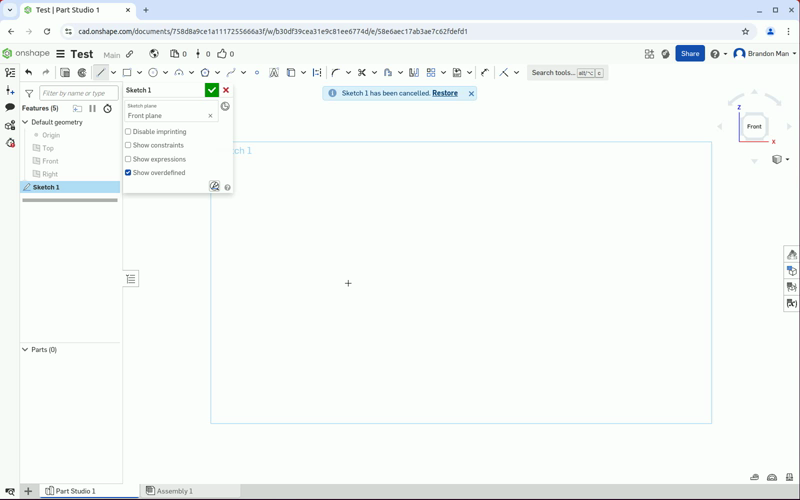
click(348, 282)
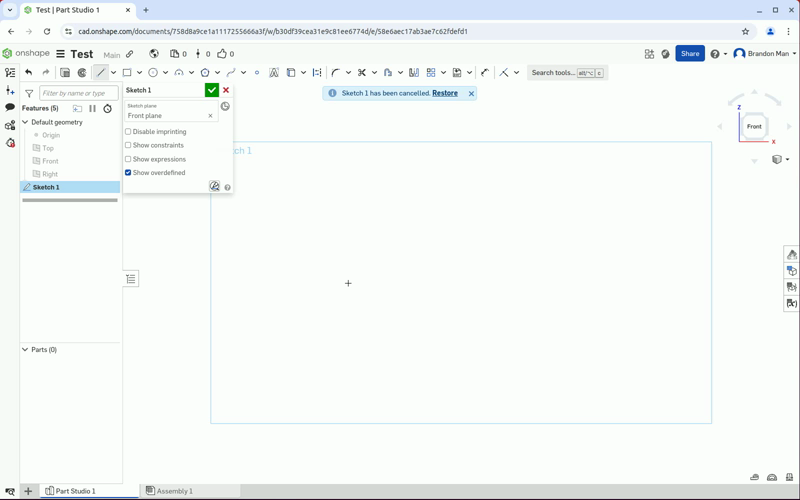
key_up(shift)
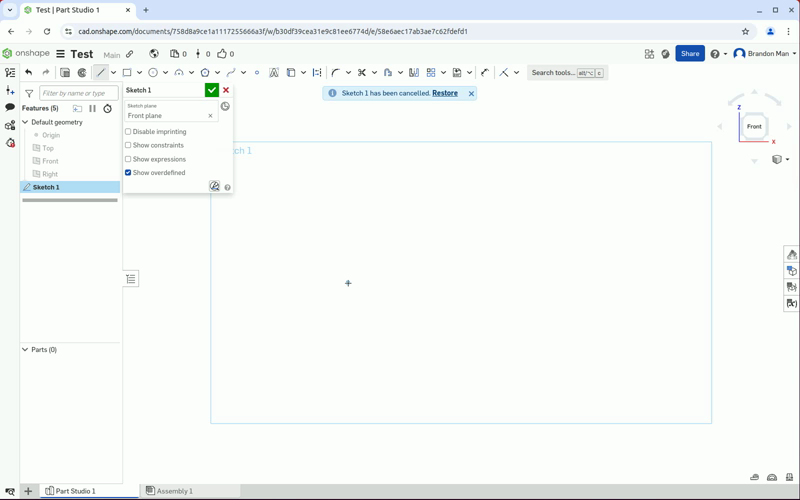
key_down(shift)
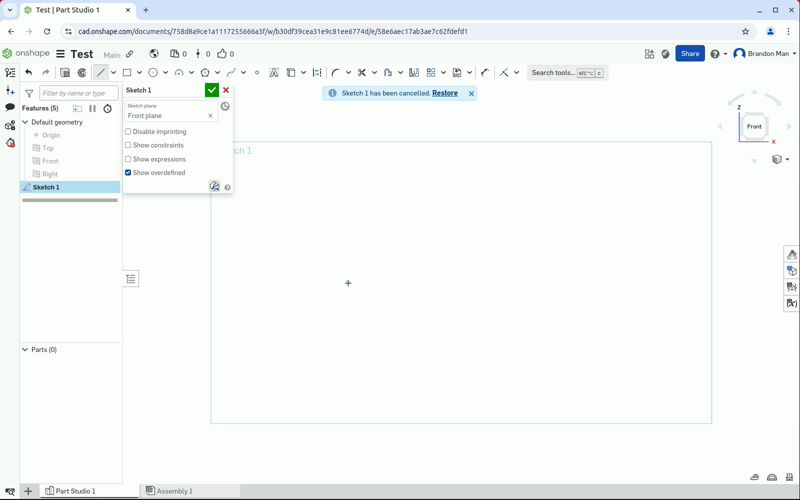
mouse_move(460, 282)
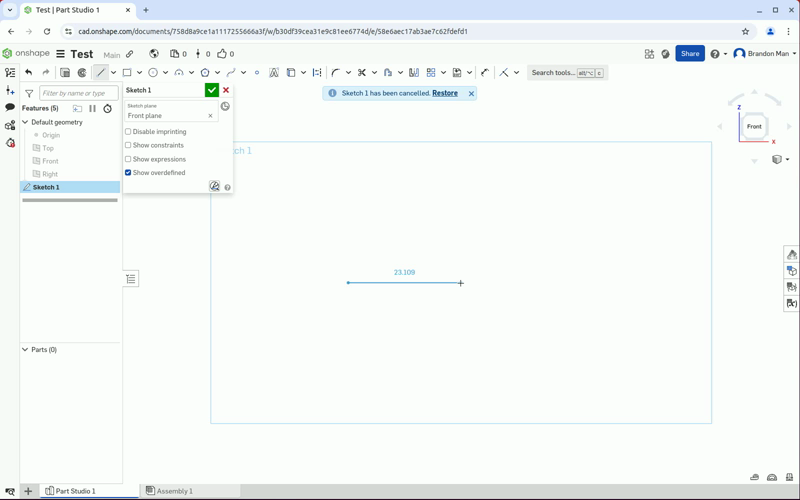
click(460, 282)
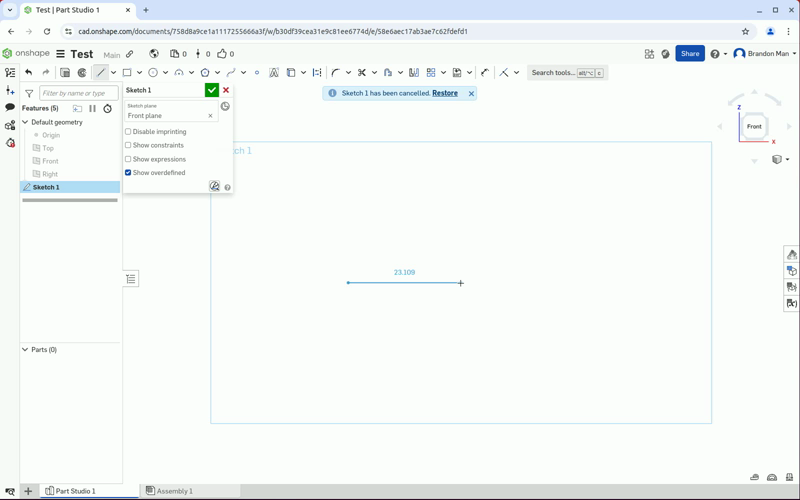
key_up(shift)
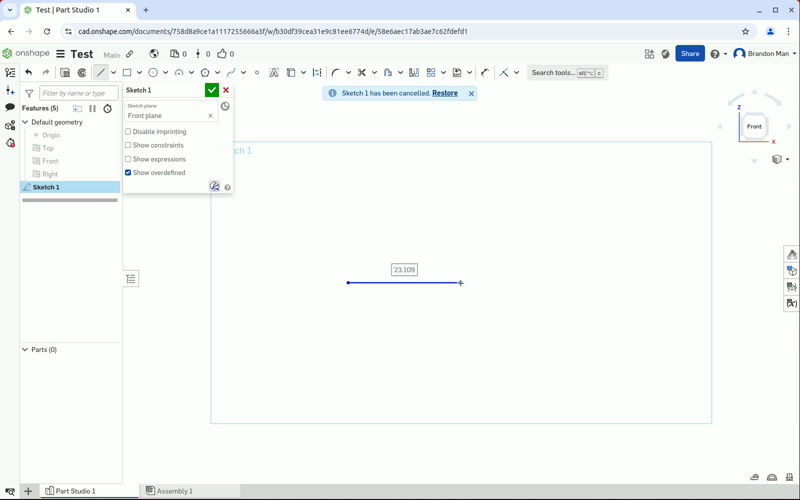
key_down(shift)
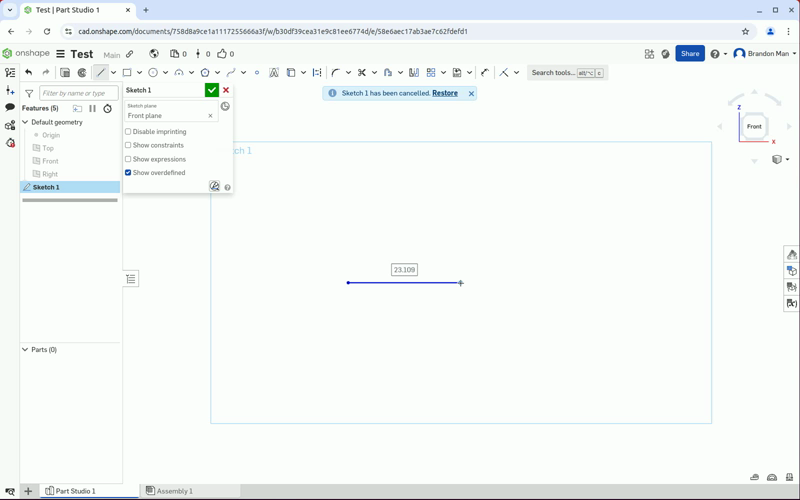
mouse_move(460, 170)
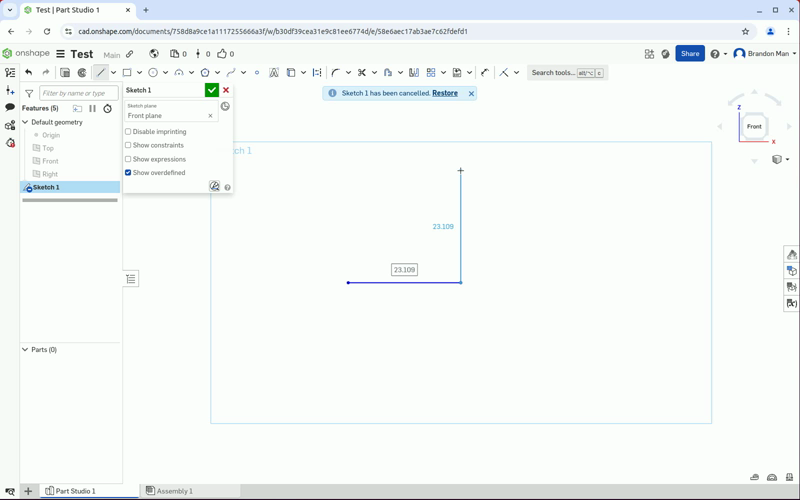
click(460, 170)
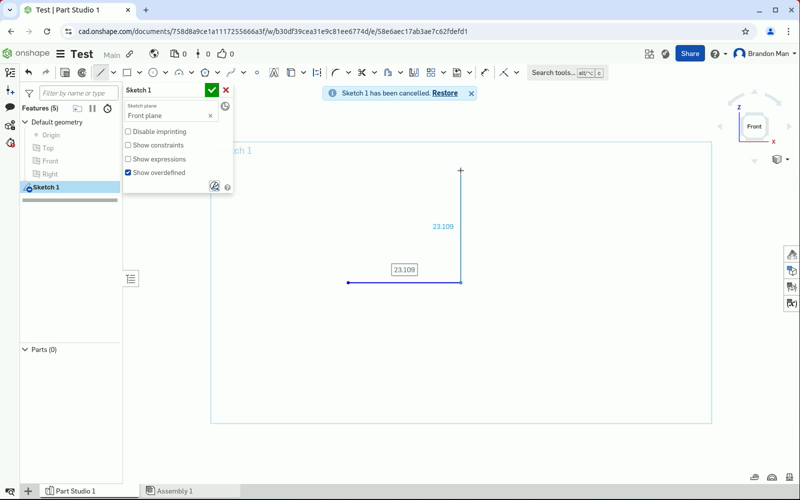
key_up(shift)
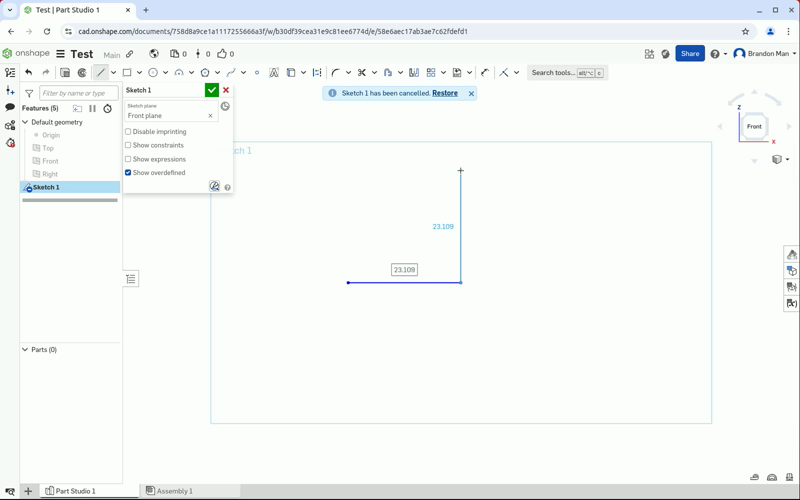
key_down(shift)
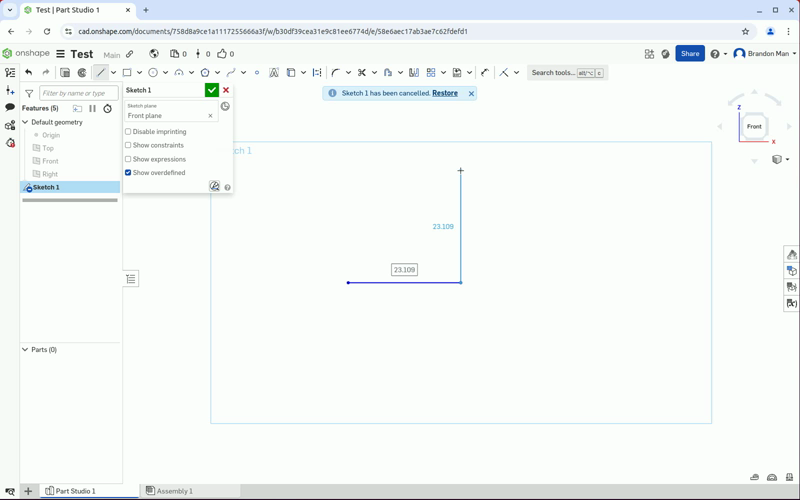
mouse_move(348, 170)
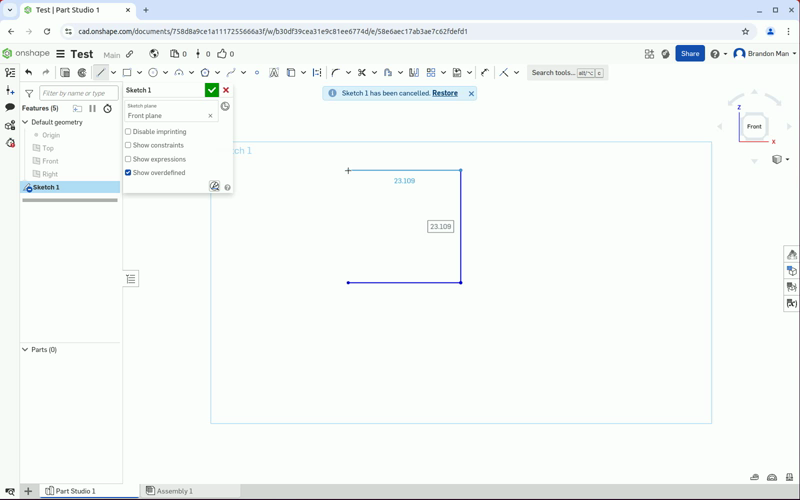
click(348, 170)
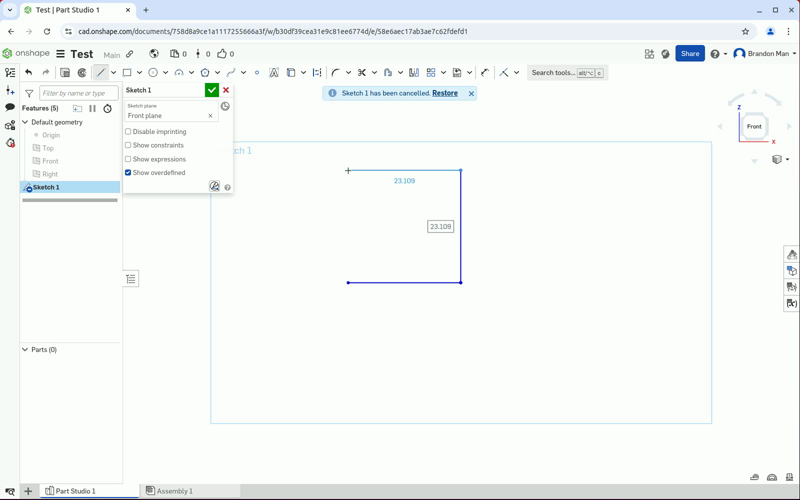
key_up(shift)
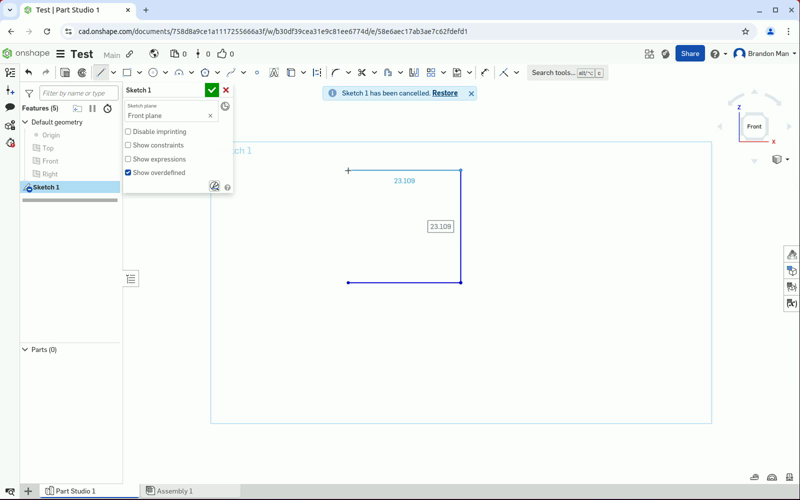
key_down(shift)
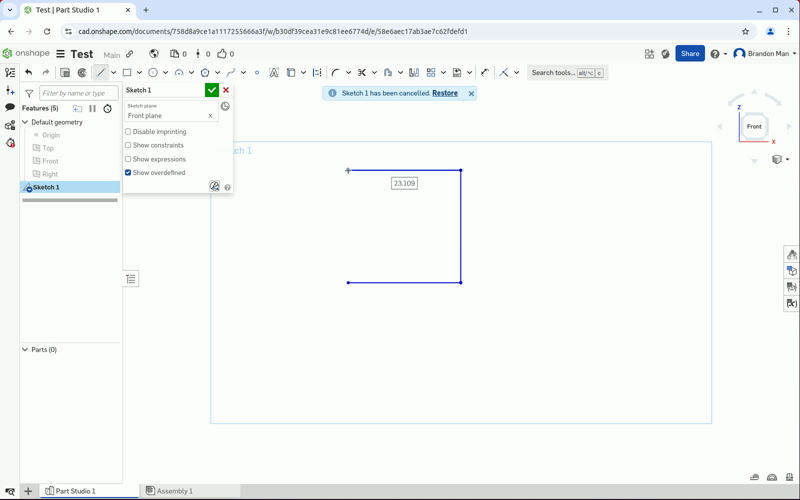
mouse_move(348, 282)
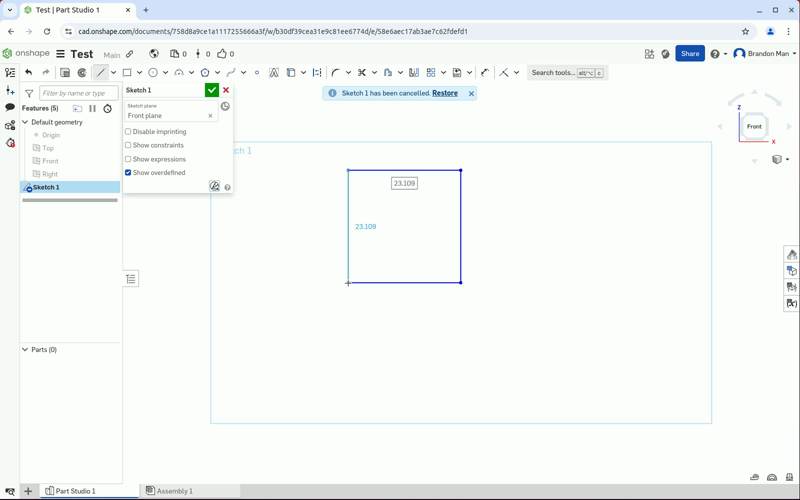
key_up(shift)
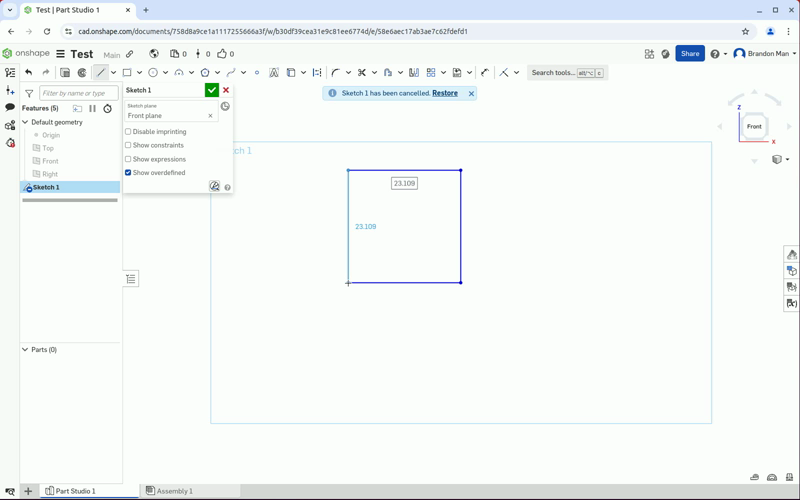
click(348, 282)
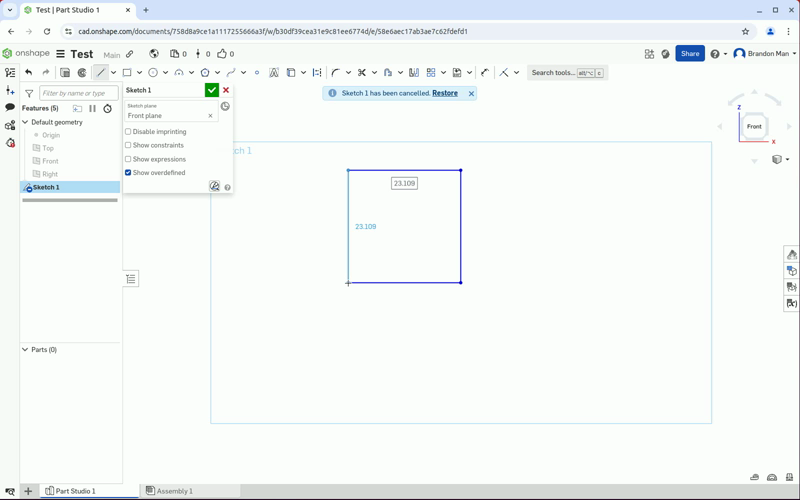
key(esc)
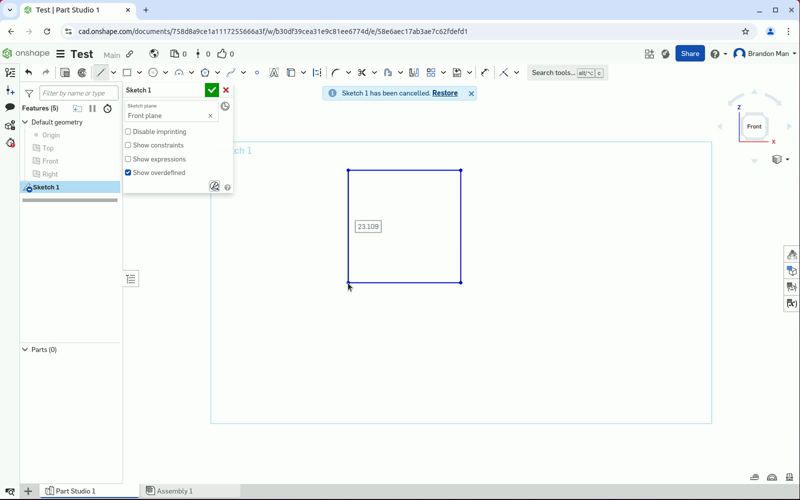
mouse_move(416, 249)
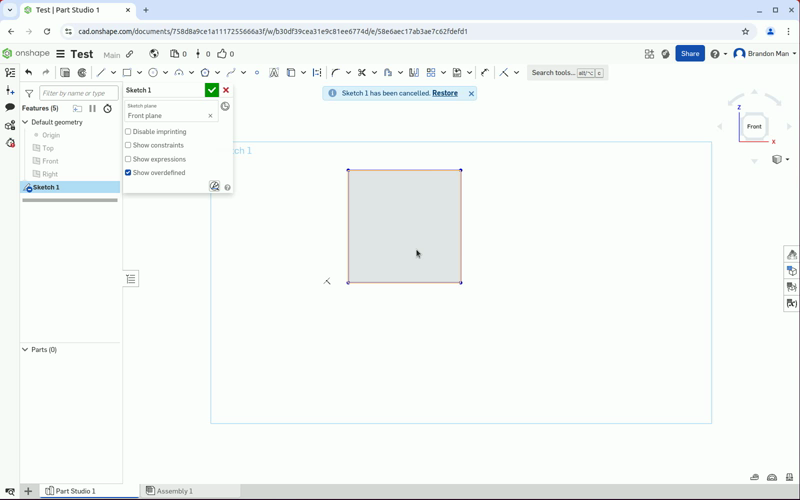
click(416, 249)
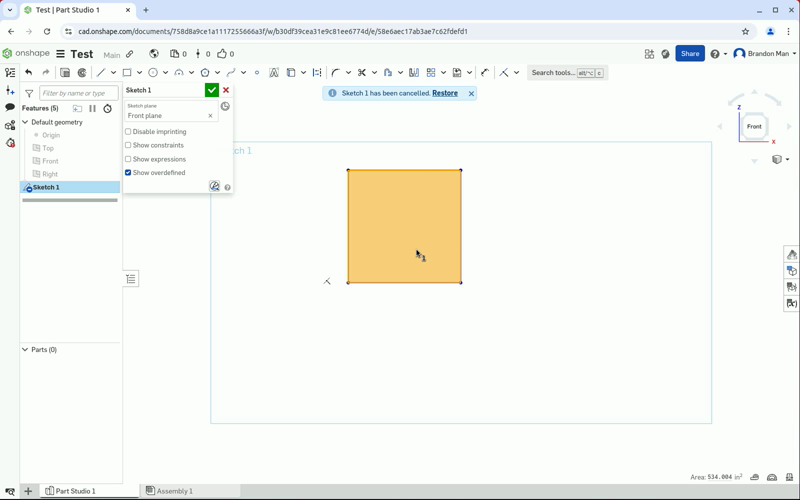
mouse_move(73, 352)
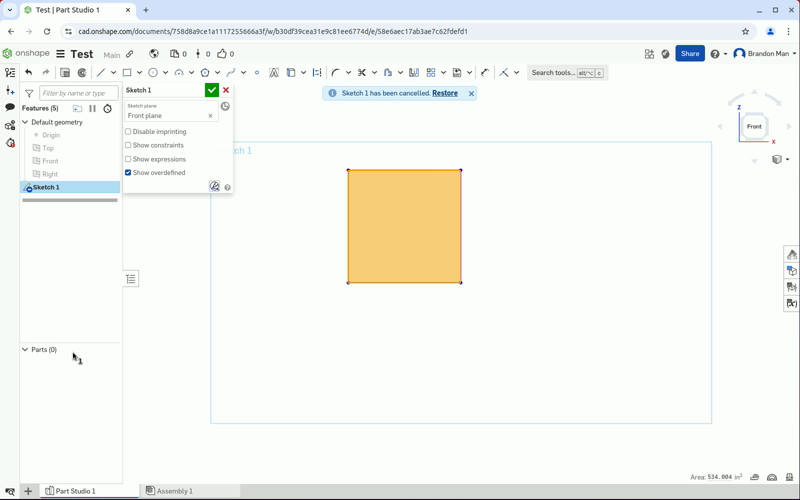
key(shift+y)
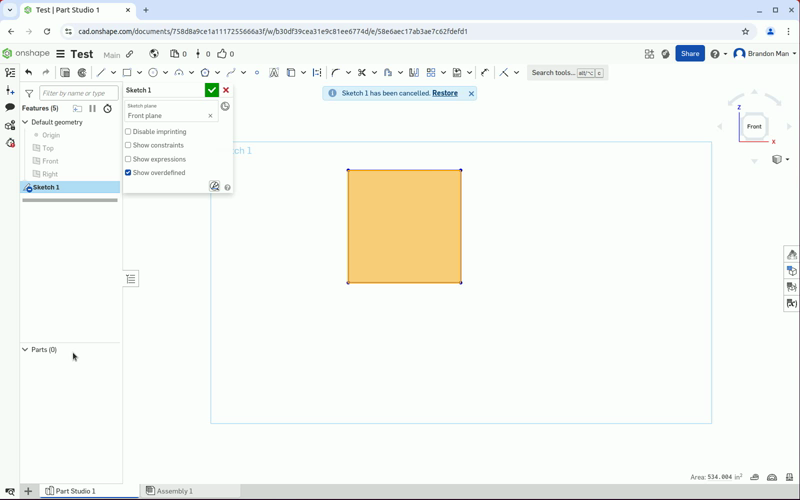
key(shift+e)
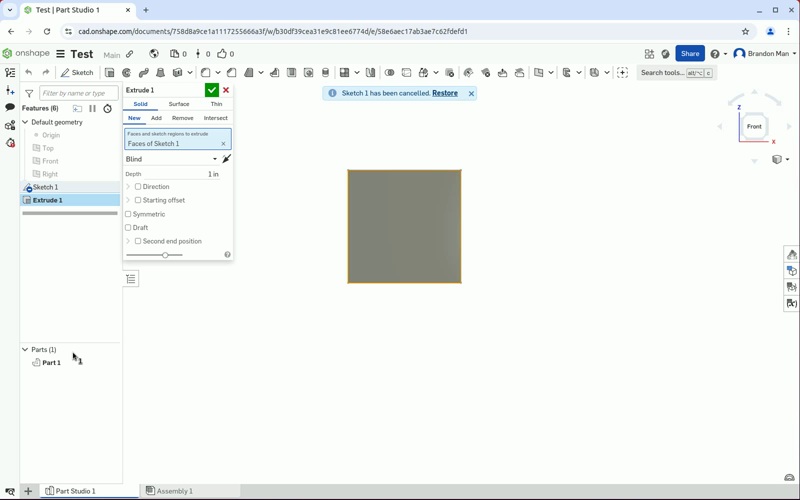
mouse_move(143, 106)
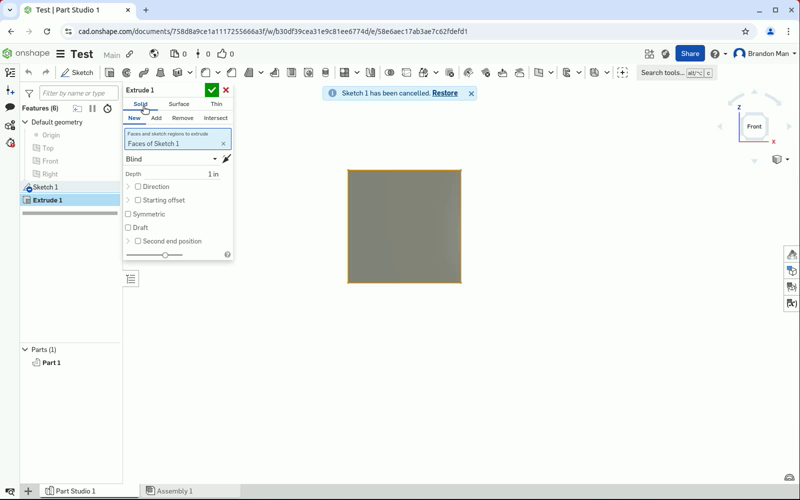
click(143, 106)
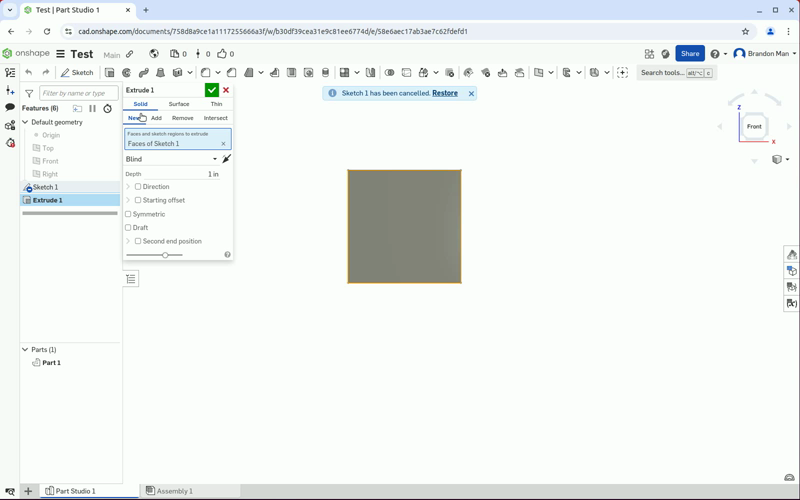
mouse_move(137, 120)
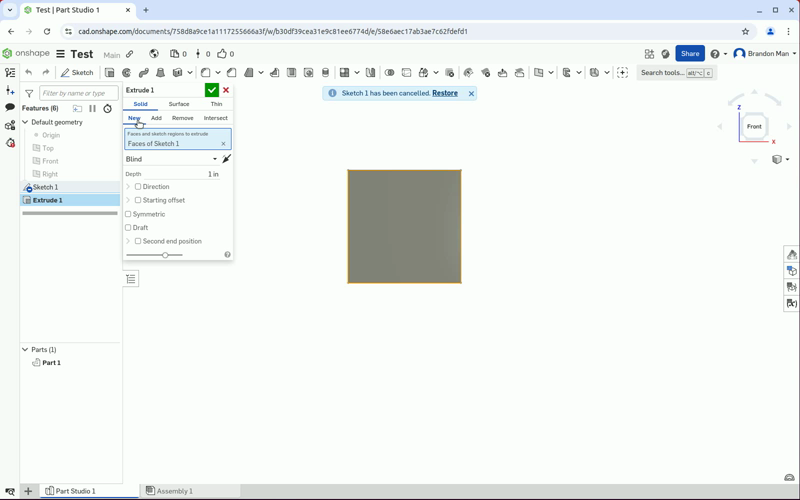
click(137, 120)
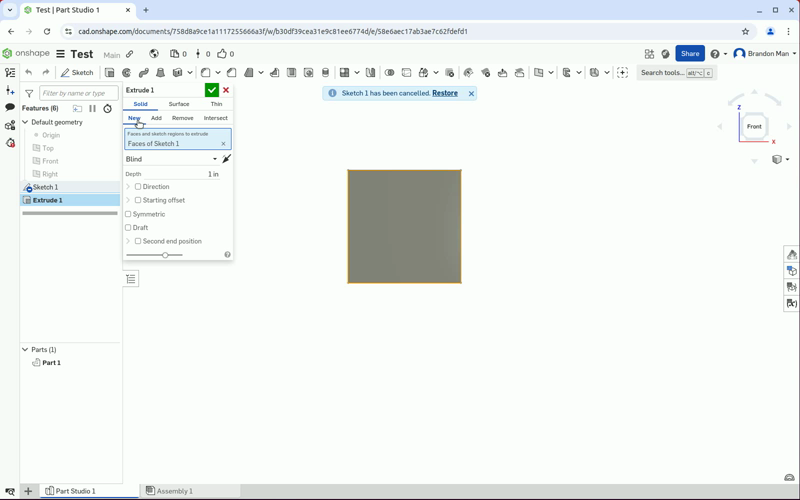
key(tab, 4)
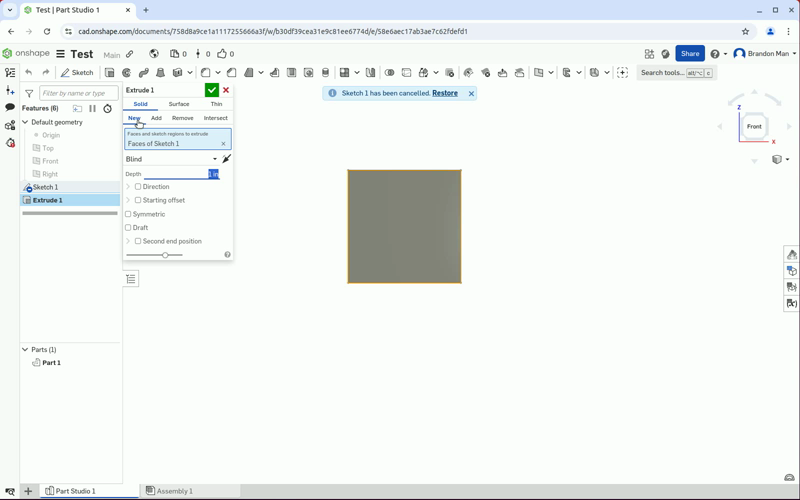
text(11.554)
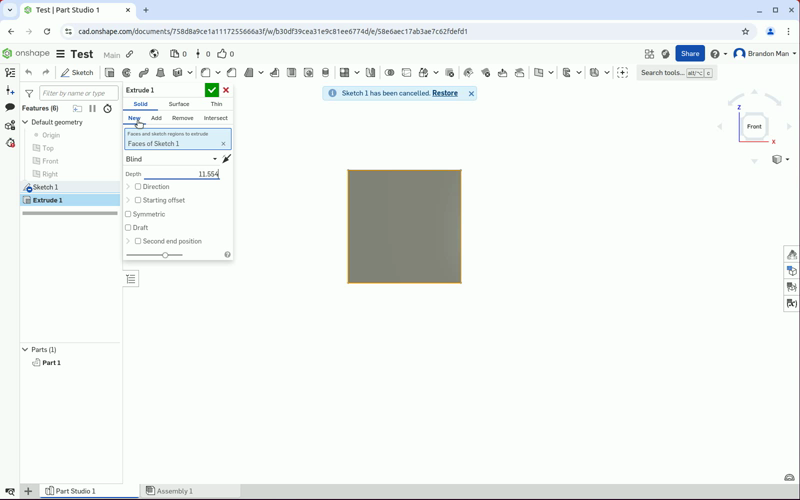
key(enter)
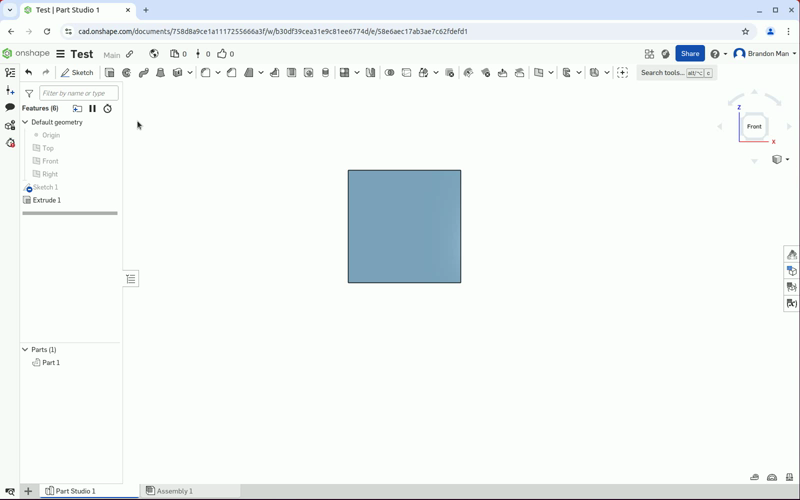
key(shift+h)
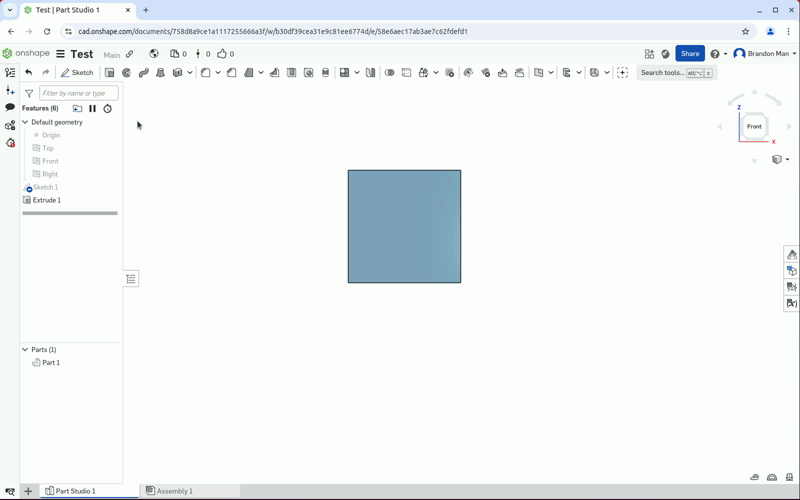
key(shift+h)
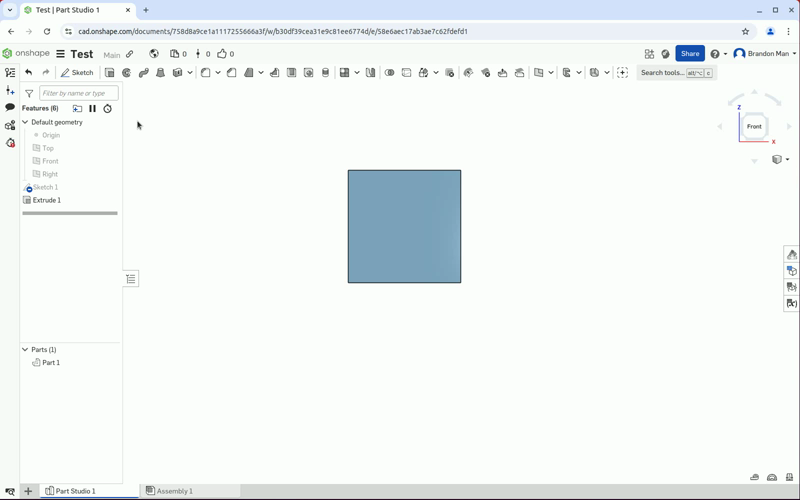
mouse_move(73, 189)
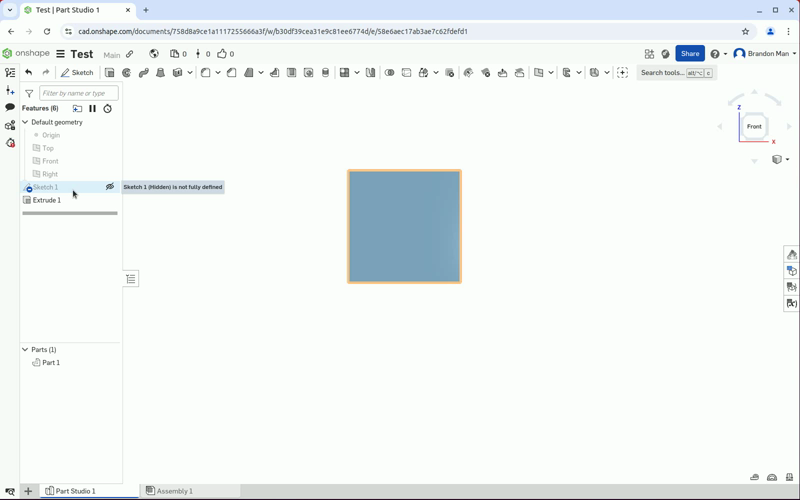
click(73, 189)
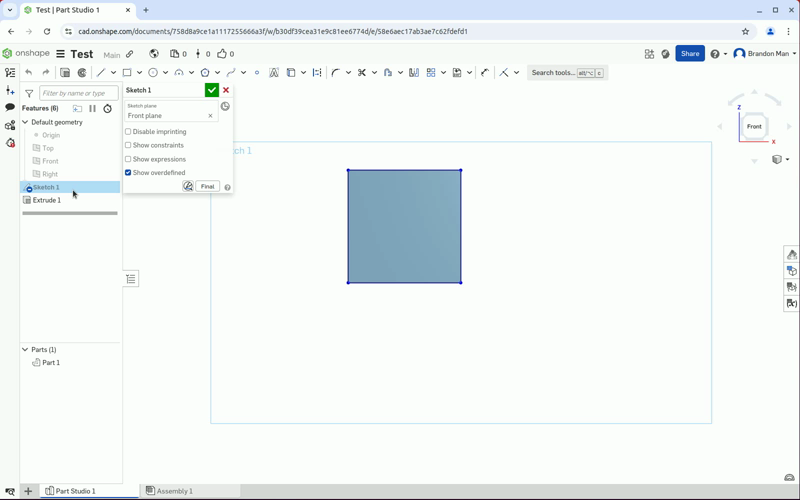
mouse_move(229, 92)
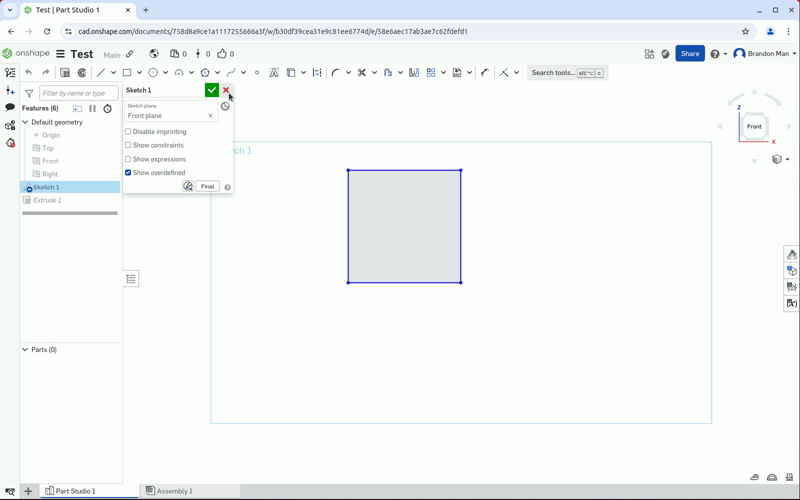
click(229, 92)
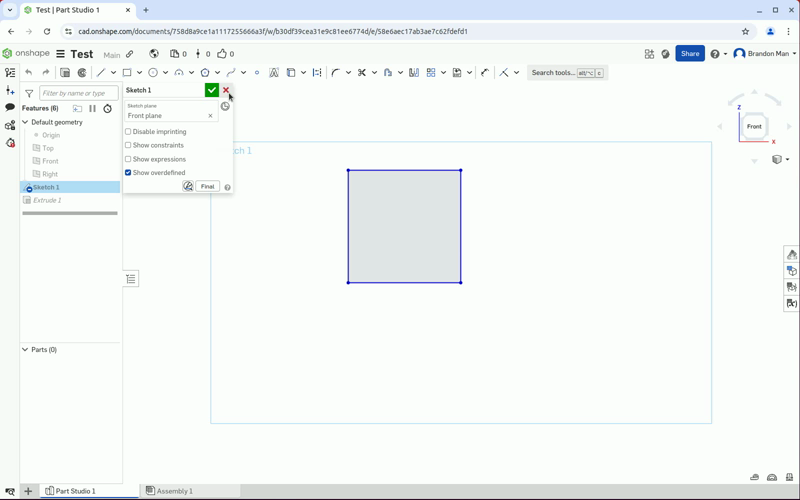
key(shift+s)
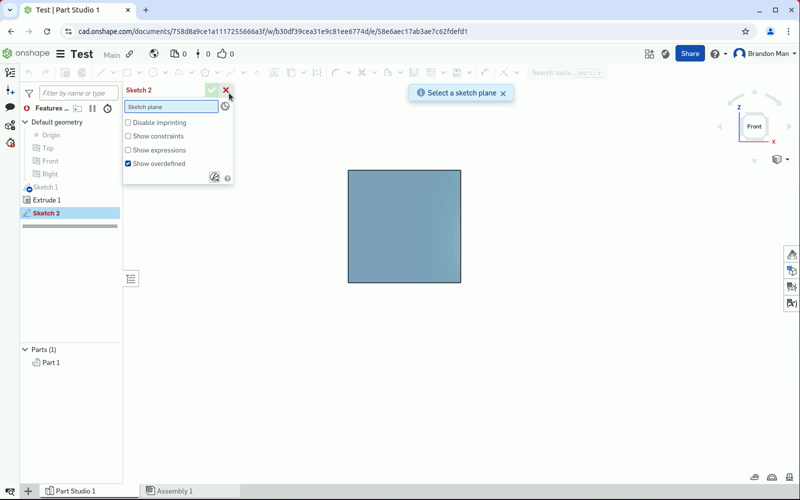
mouse_move(73, 163)
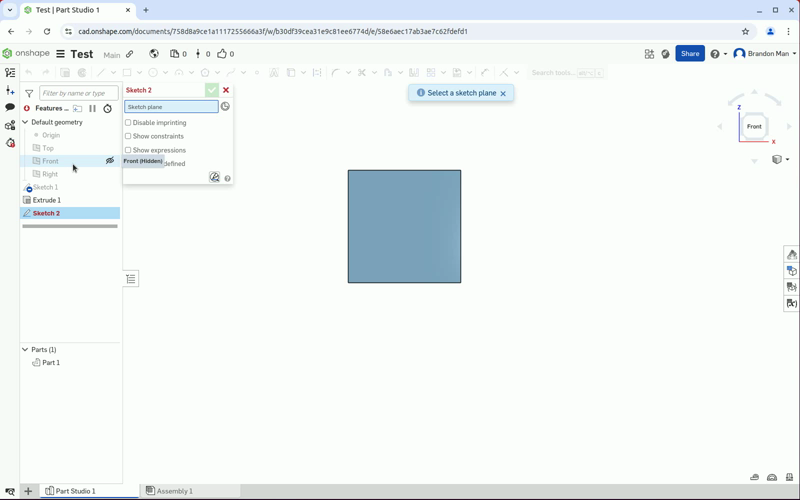
click(73, 163)
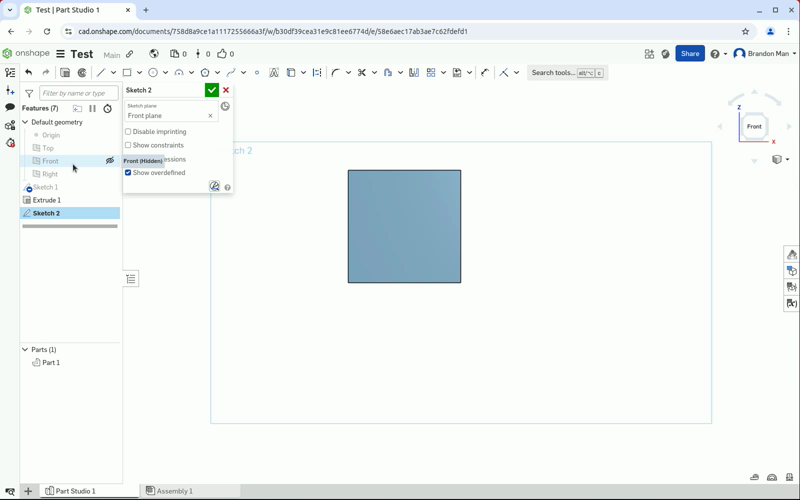
mouse_move(73, 352)
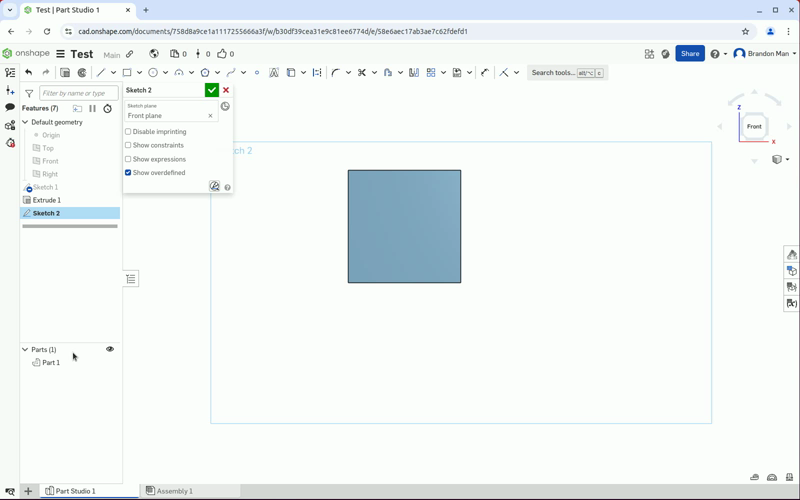
key(y)
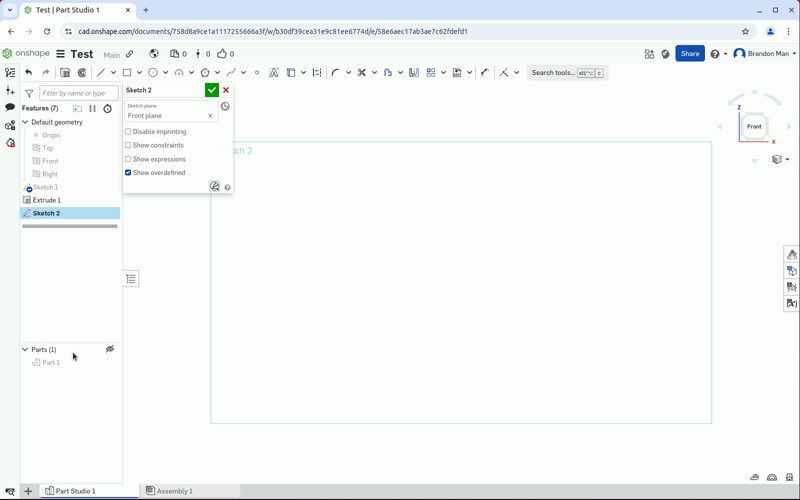
key(l)
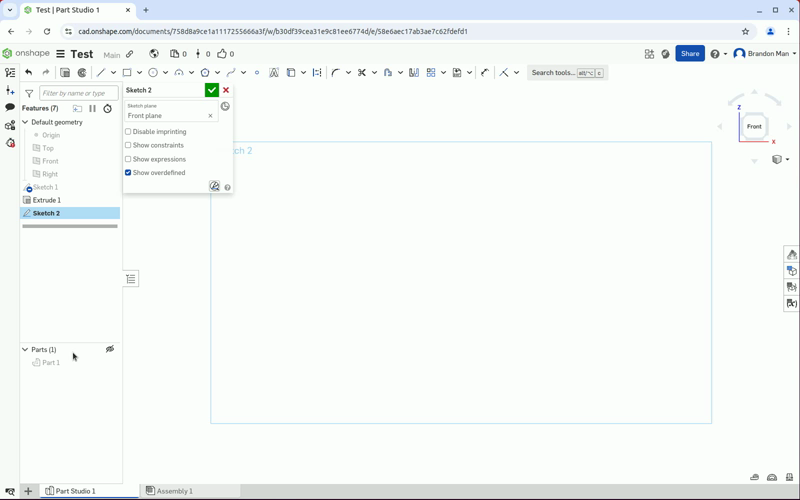
key_down(shift)
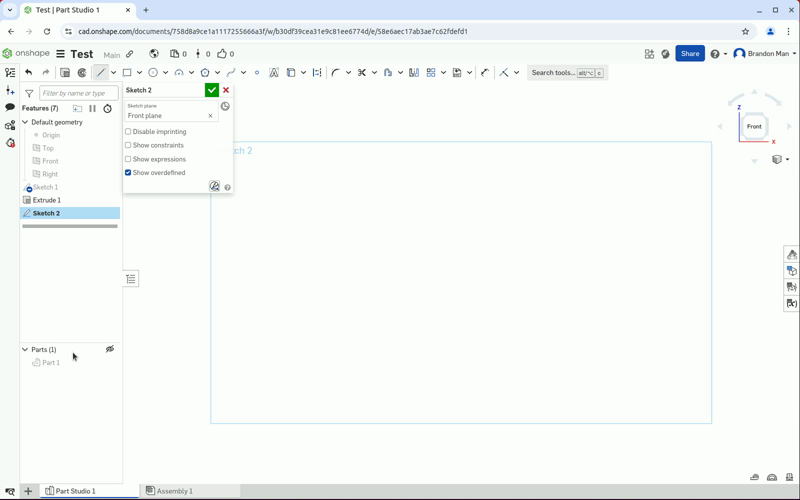
mouse_move(404, 282)
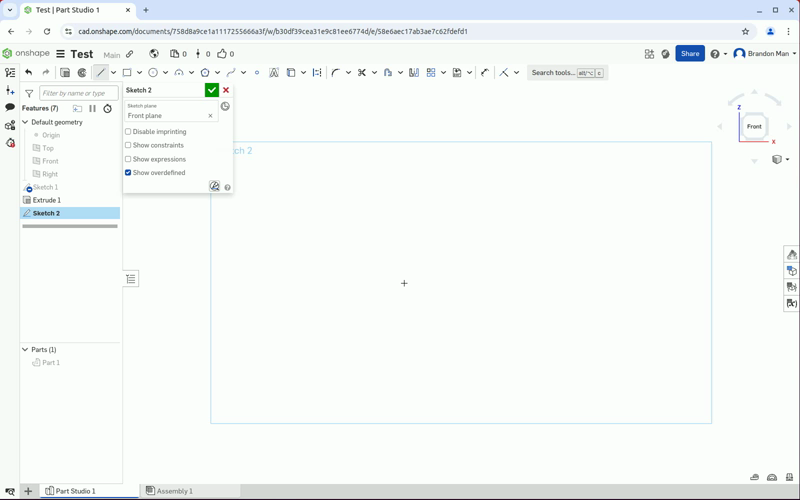
click(404, 282)
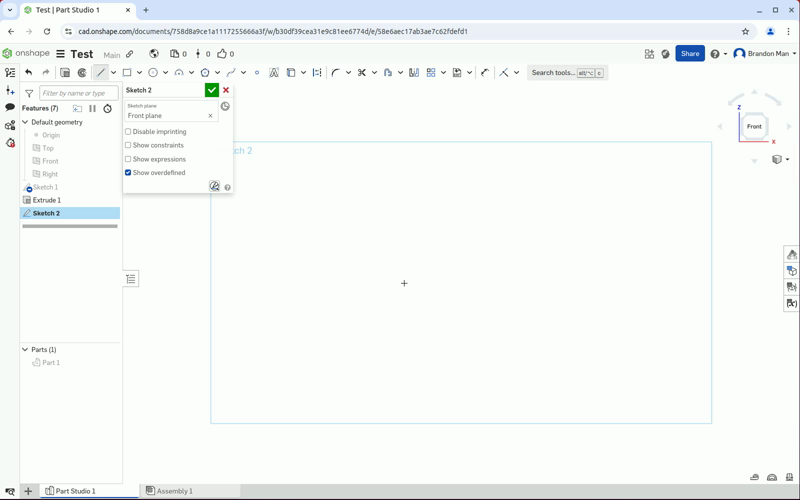
key_up(shift)
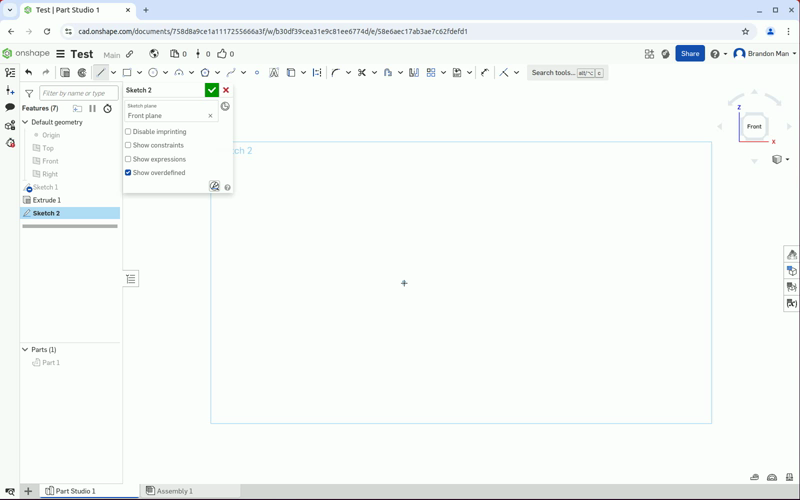
key_down(shift)
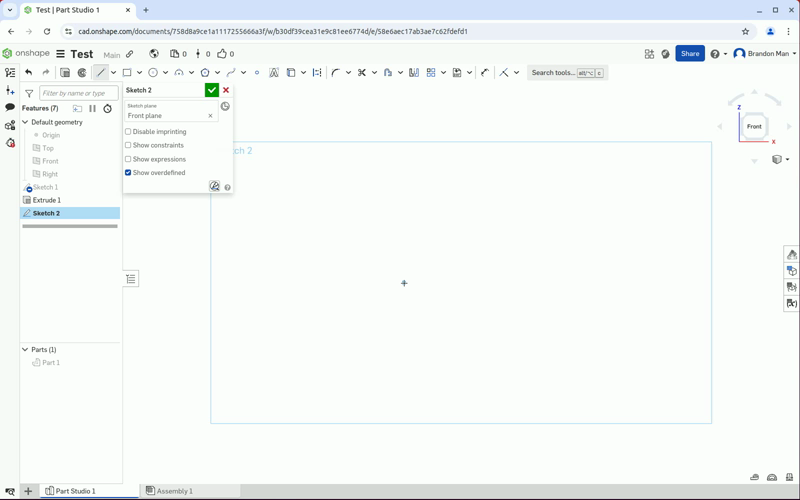
mouse_move(434, 282)
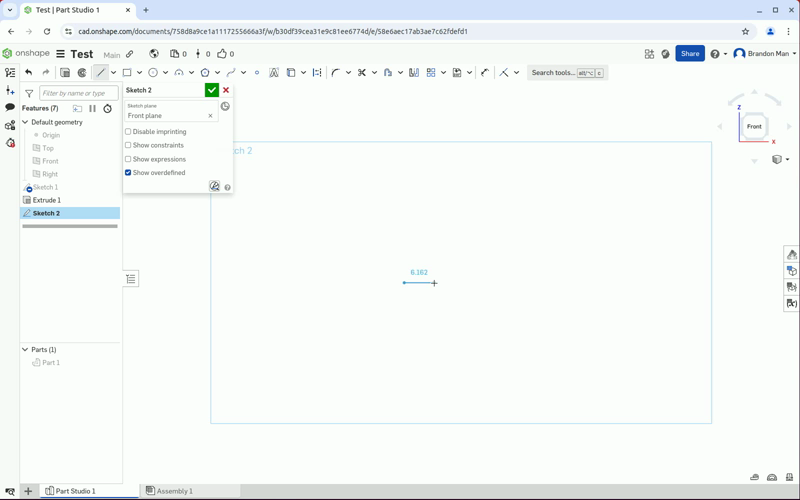
mouse_move(461, 282)
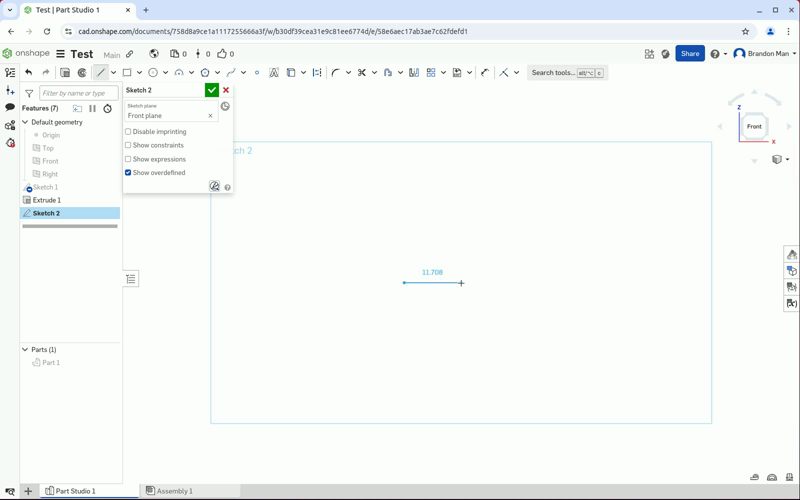
click(461, 282)
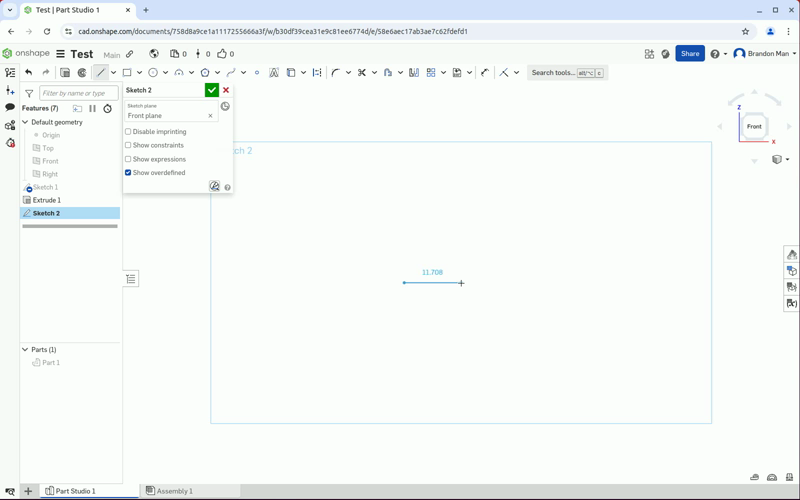
key_up(shift)
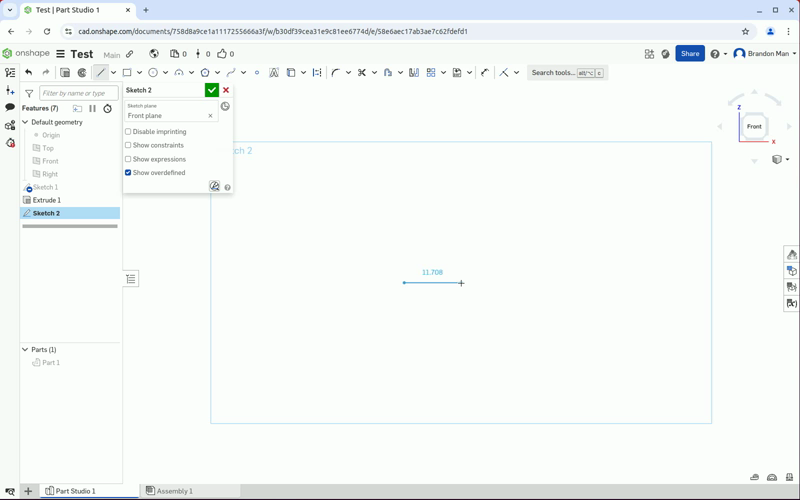
key_down(shift)
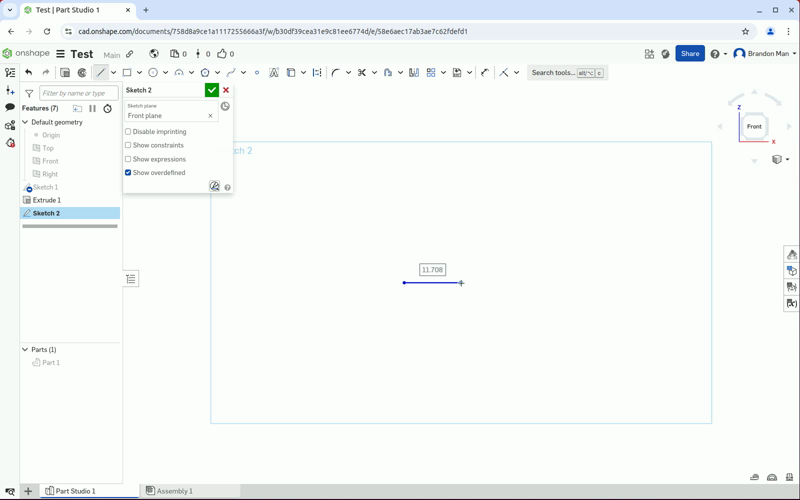
mouse_move(491, 282)
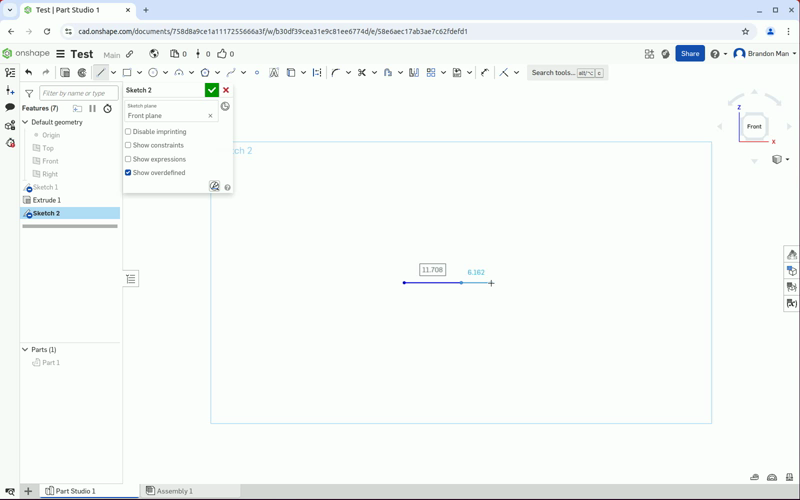
mouse_move(461, 226)
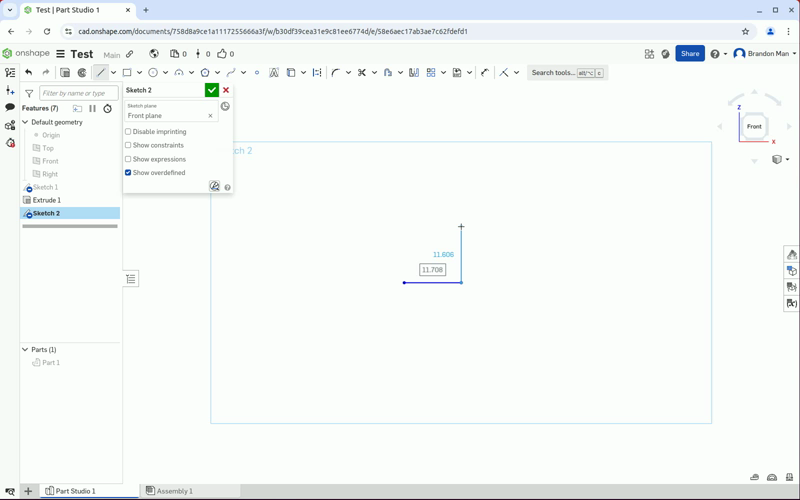
click(461, 226)
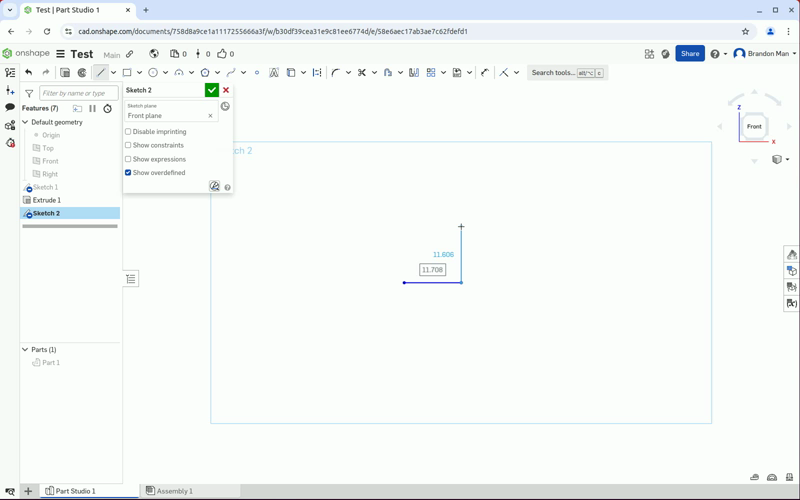
key_up(shift)
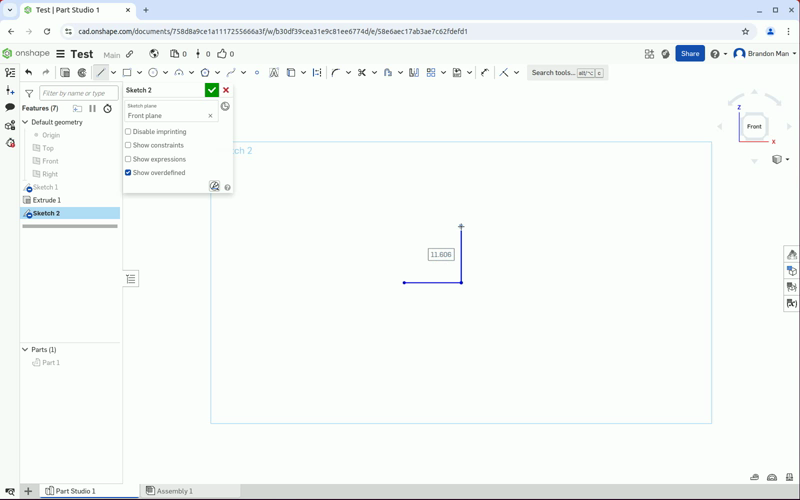
key_down(shift)
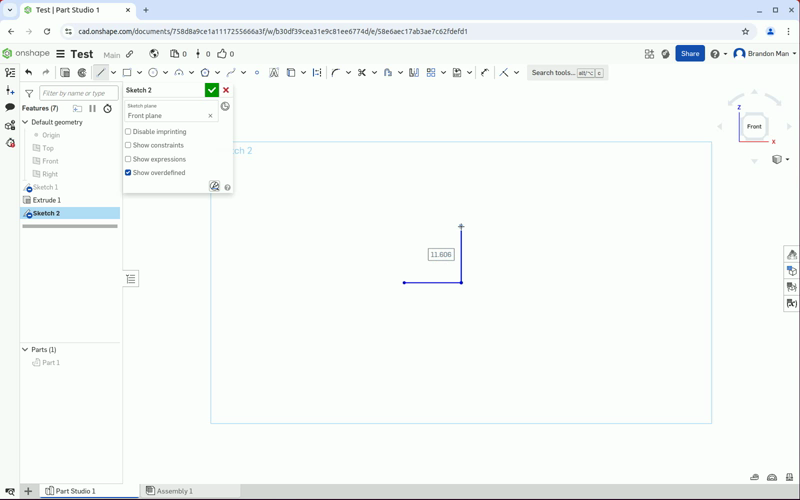
mouse_move(491, 226)
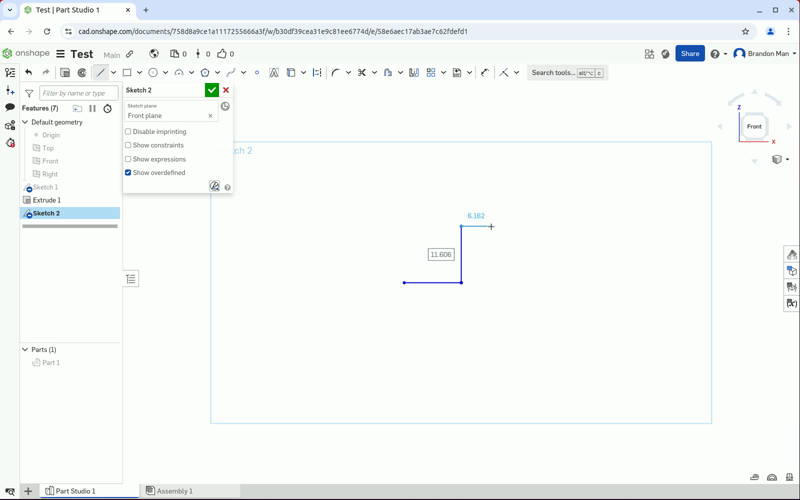
mouse_move(404, 226)
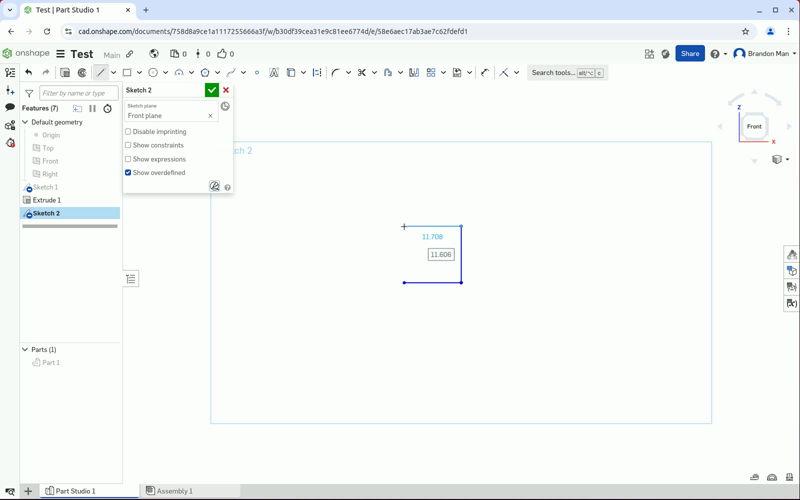
click(404, 226)
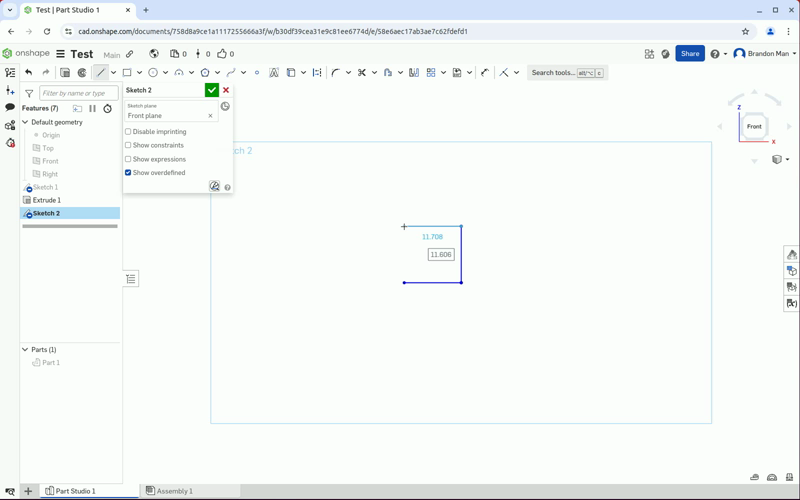
key_up(shift)
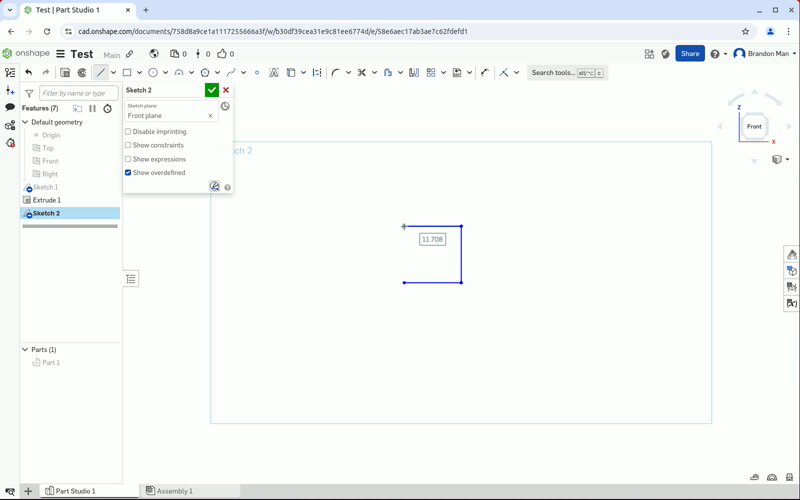
mouse_move(434, 226)
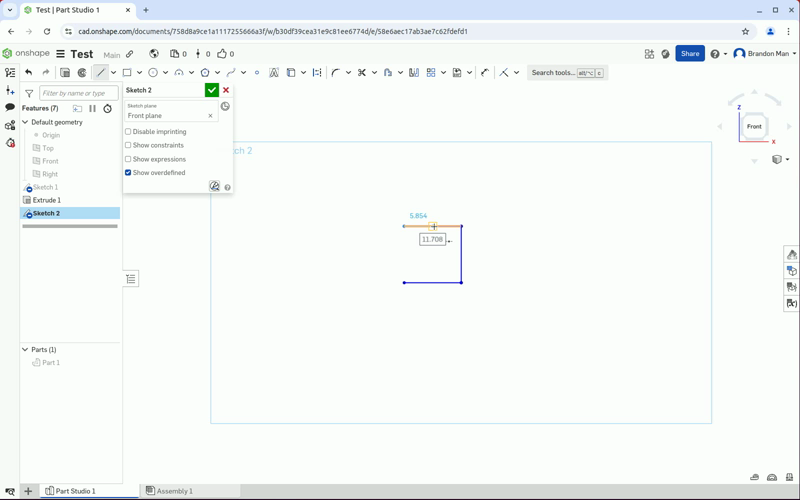
key_down(shift)
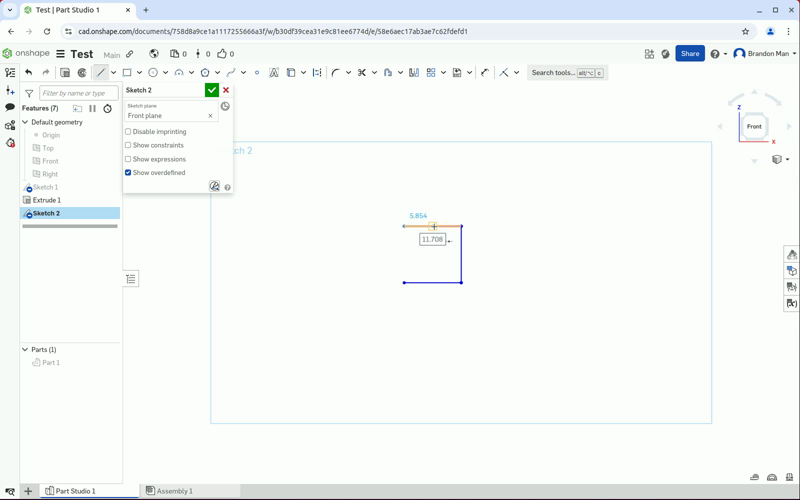
mouse_move(404, 282)
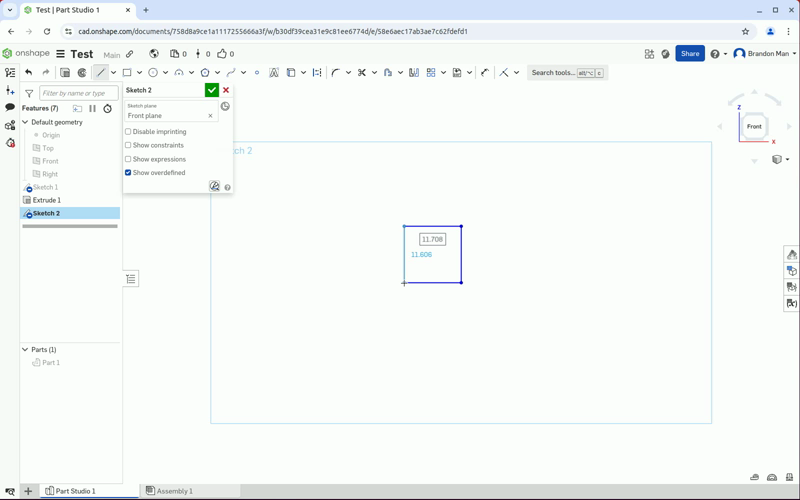
key_up(shift)
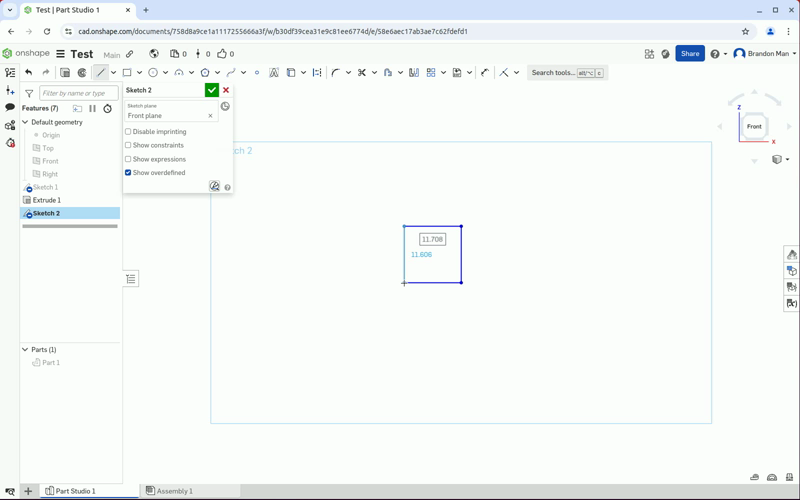
click(404, 282)
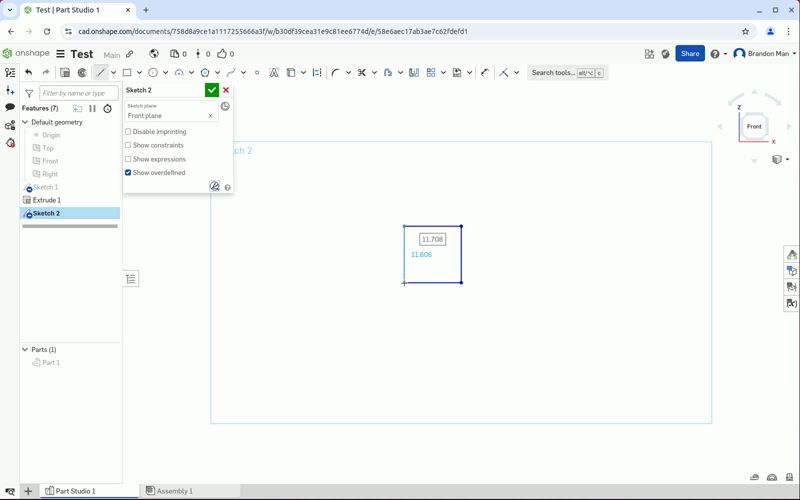
key(esc)
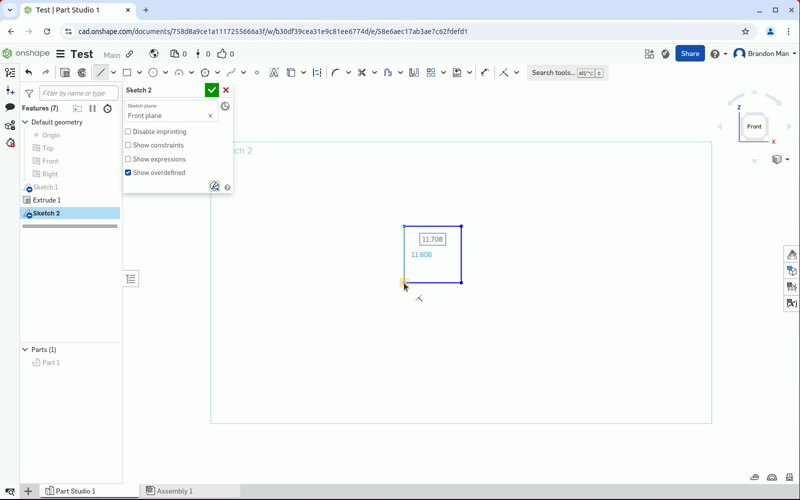
mouse_move(417, 228)
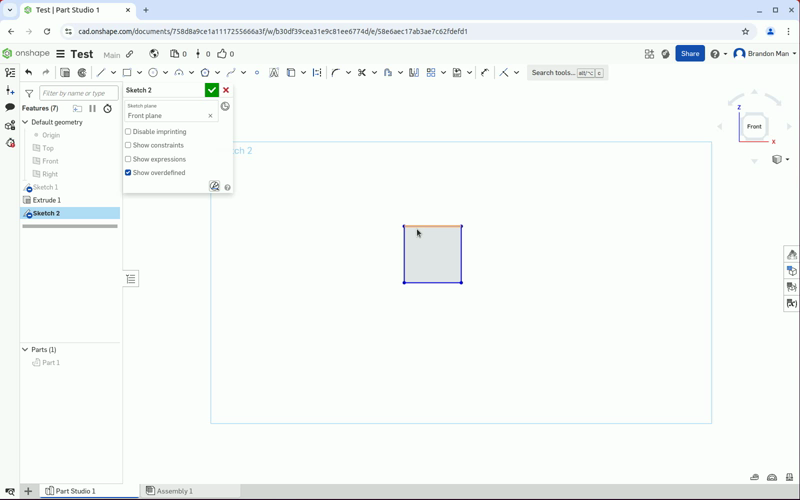
click(417, 228)
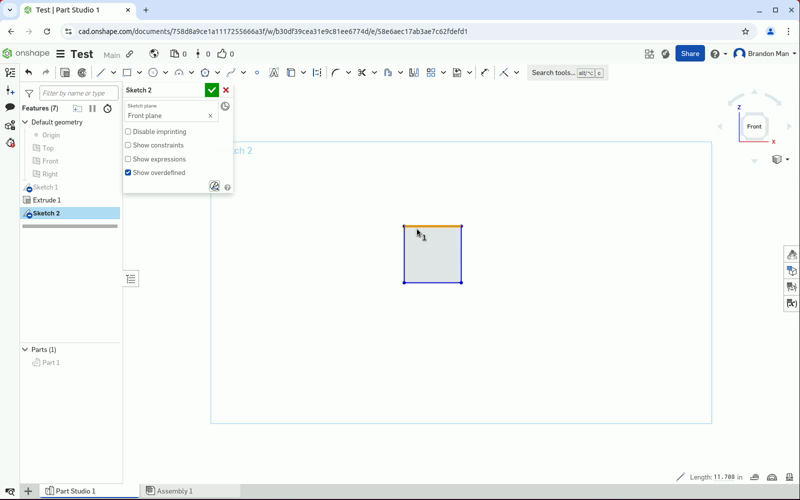
mouse_move(73, 352)
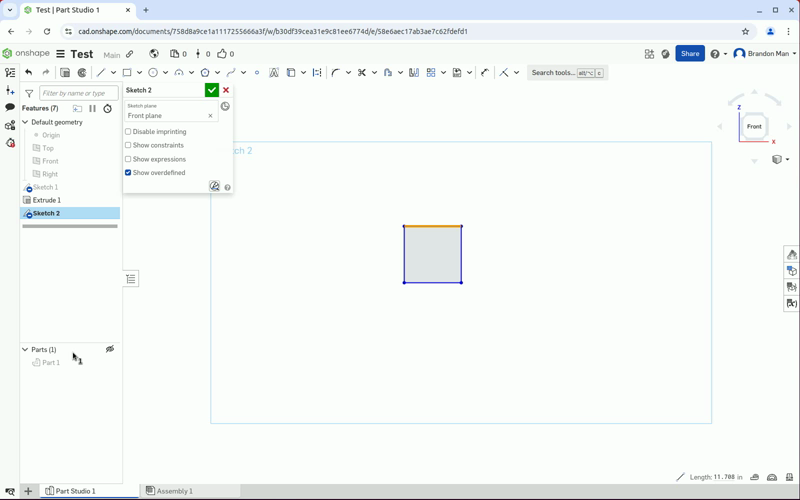
key(shift+y)
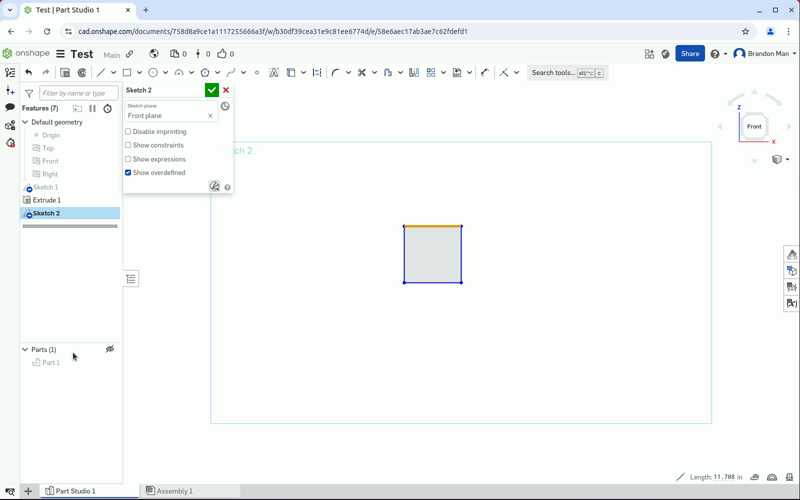
key(shift+e)
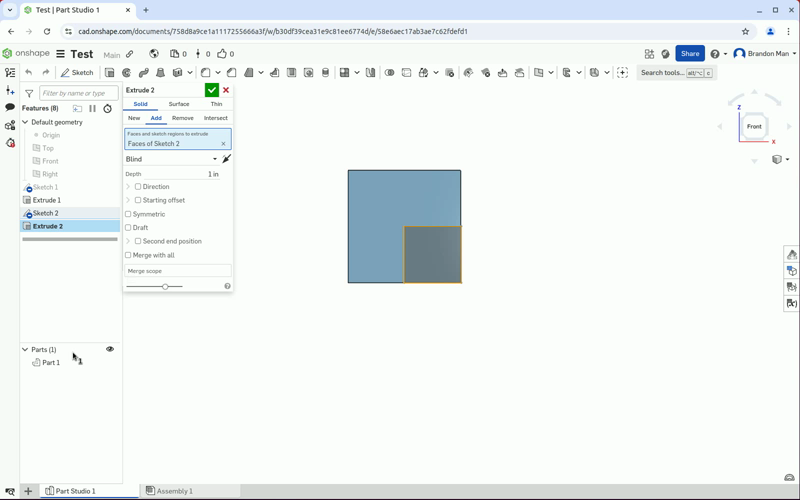
mouse_move(143, 106)
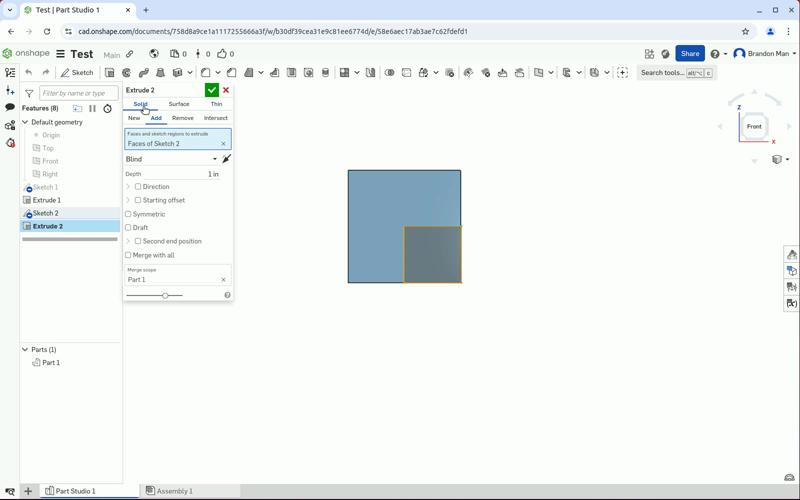
click(143, 106)
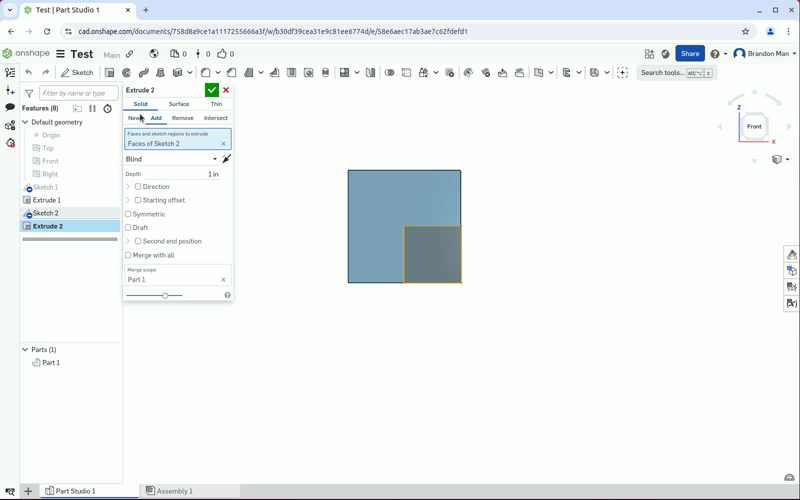
mouse_move(137, 120)
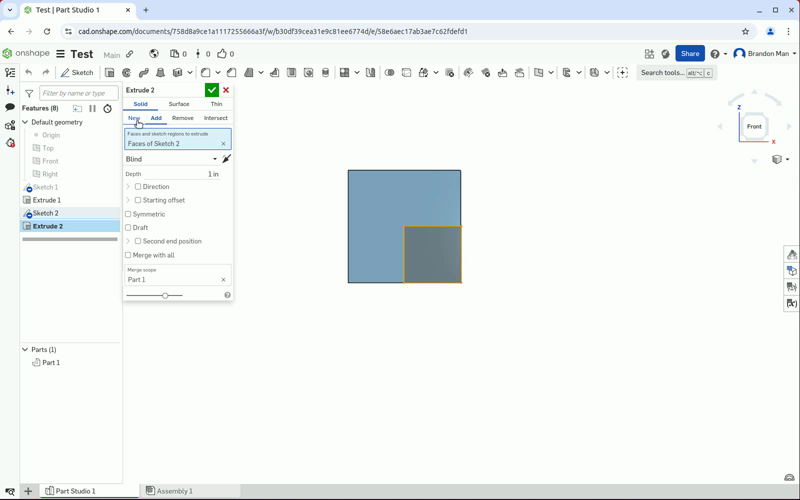
click(137, 120)
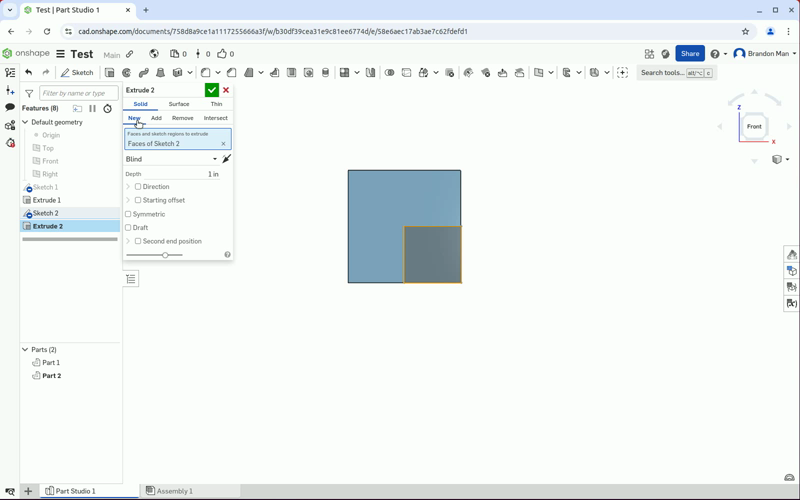
key(tab, 4)
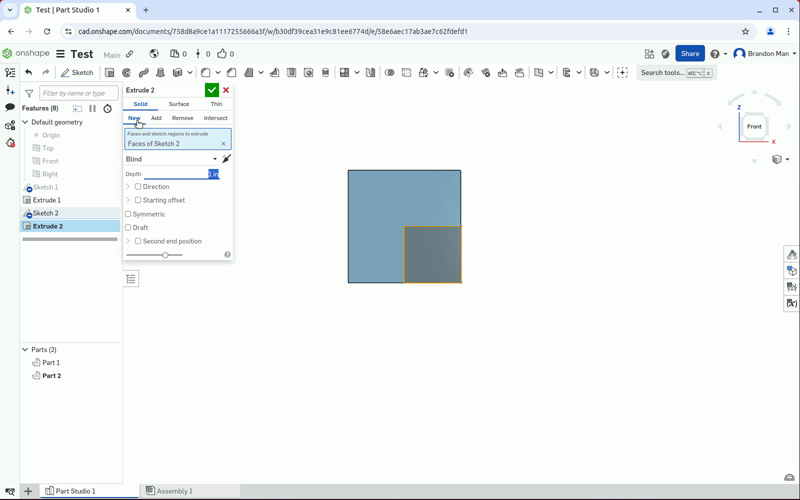
text(23.108)
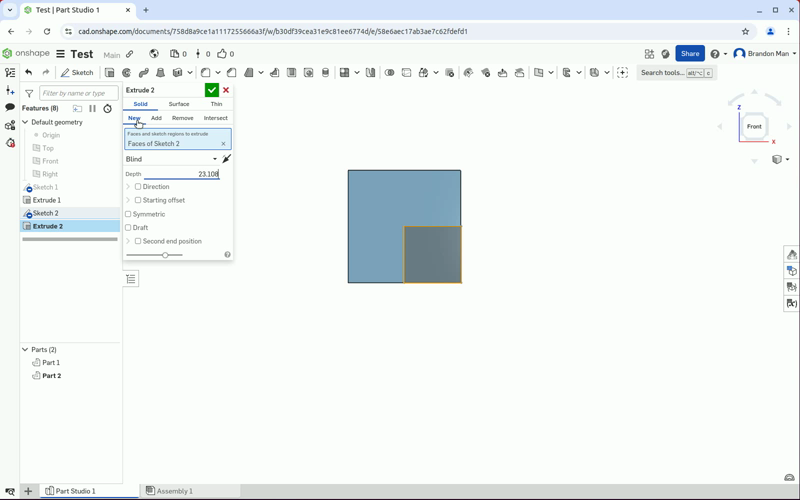
key(enter)
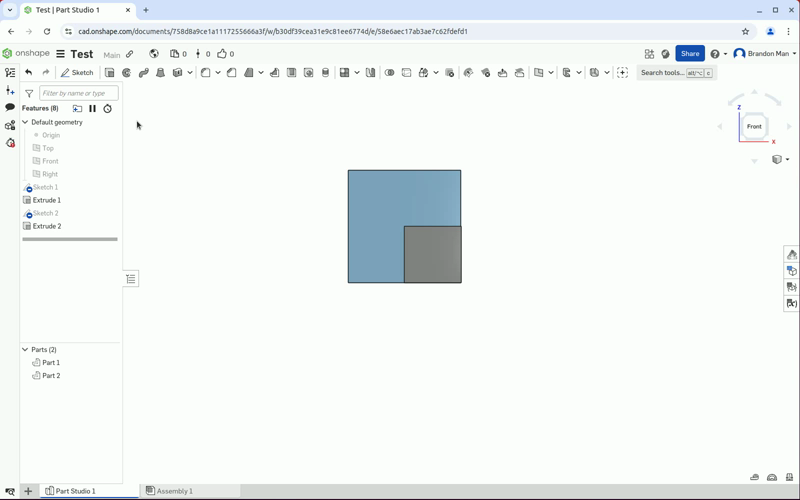
key(shift+h)
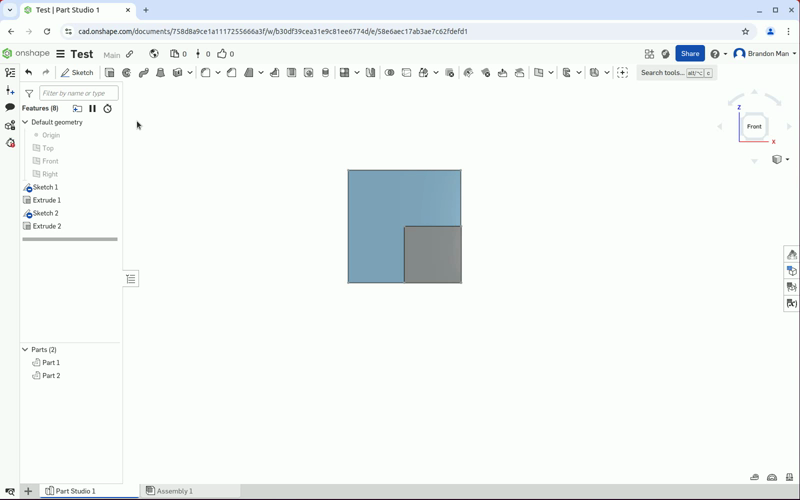
key(shift+h)
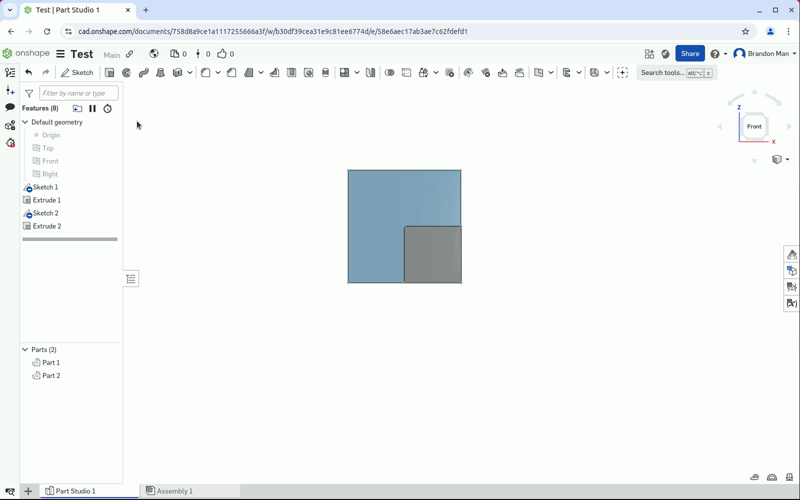
key(shift+7)
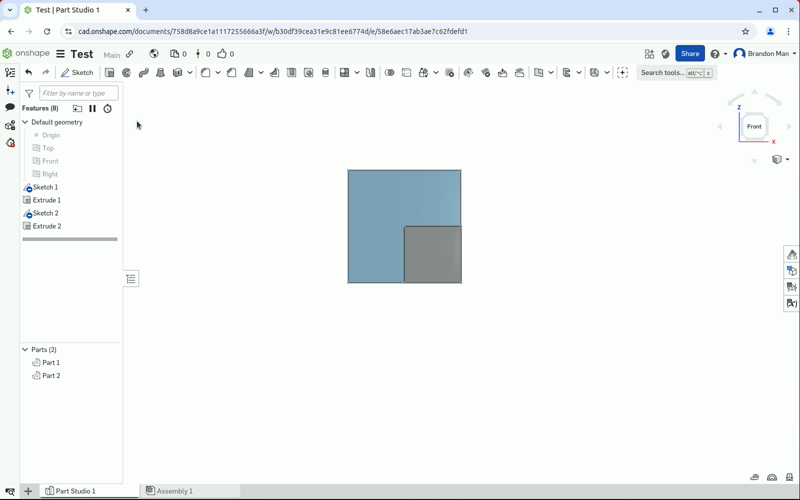
key(left, 2)
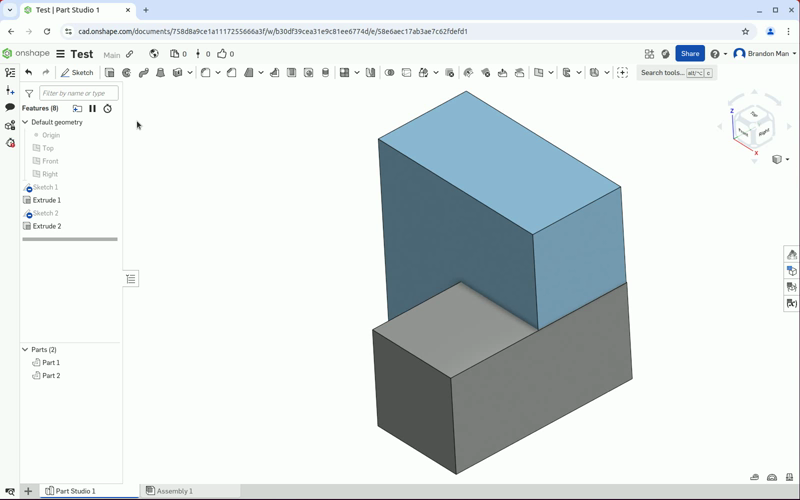
key(down, 2)
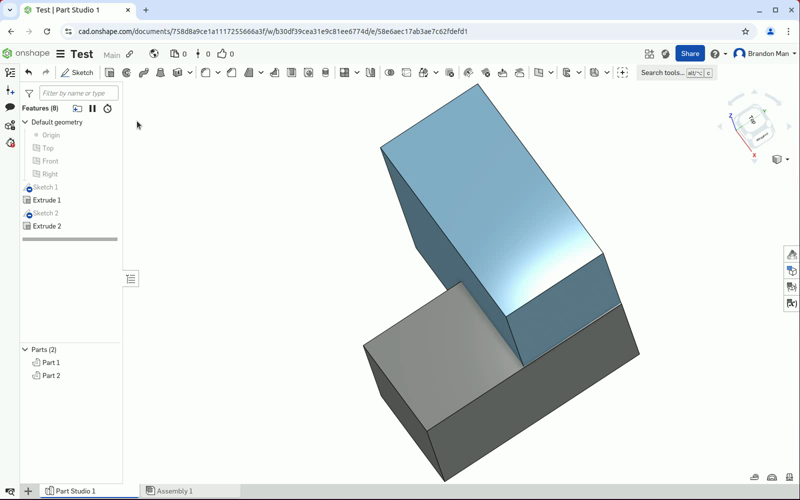
key(up, 2)
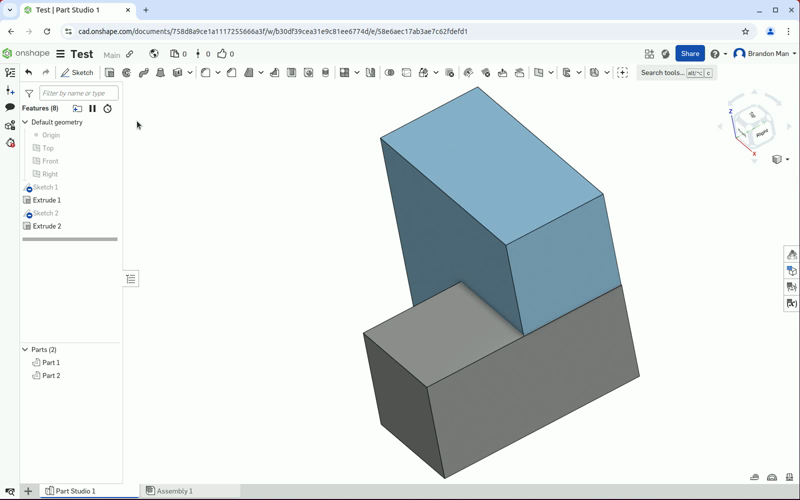
key(right, 2)
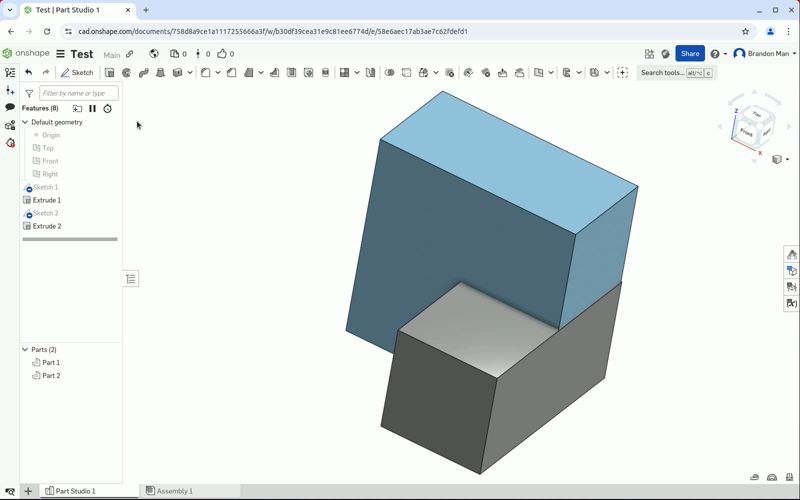
mouse_move(73, 189)
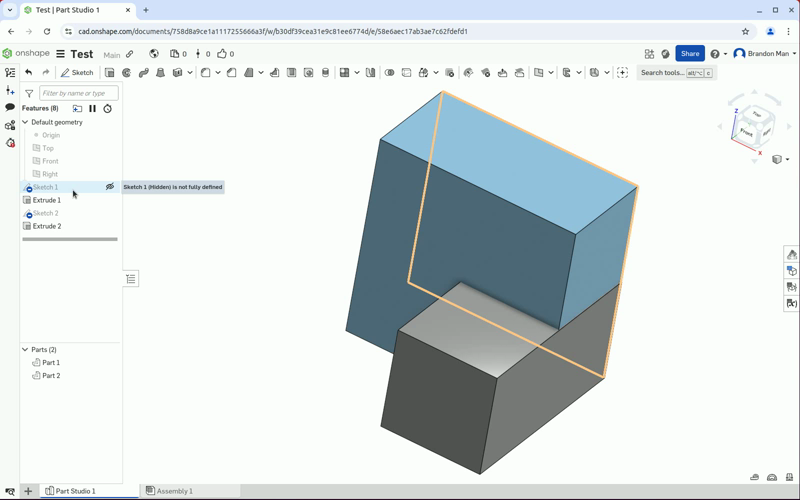
click(73, 189)